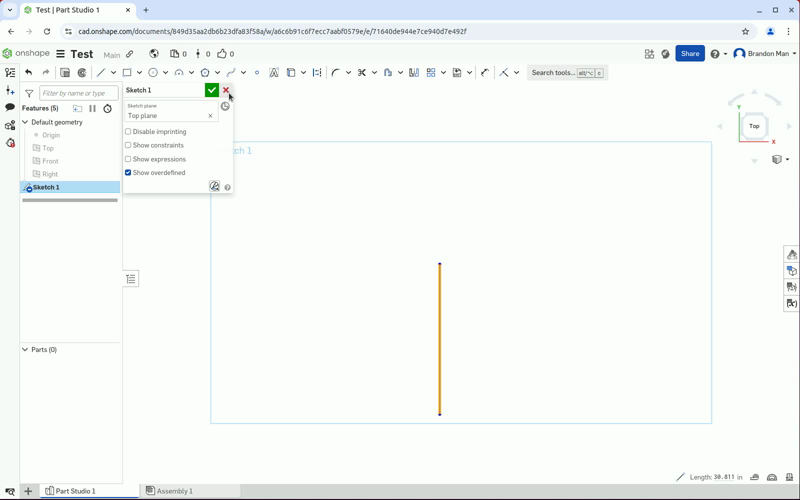
key(shift+h)
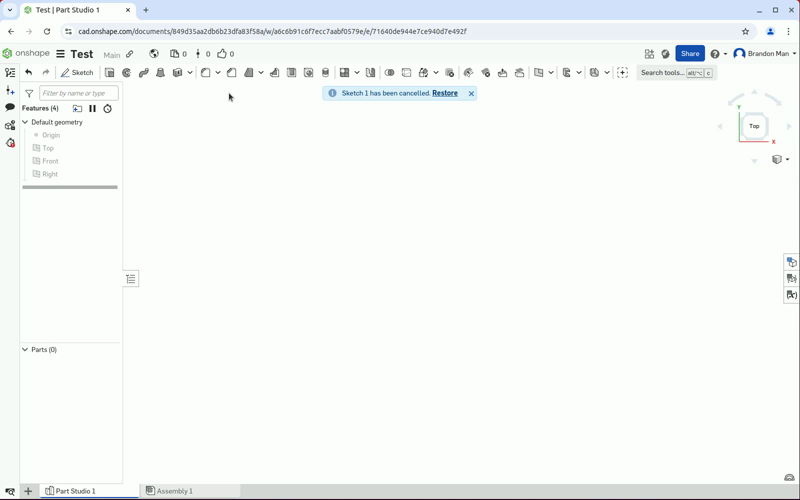
mouse_move(73, 352)
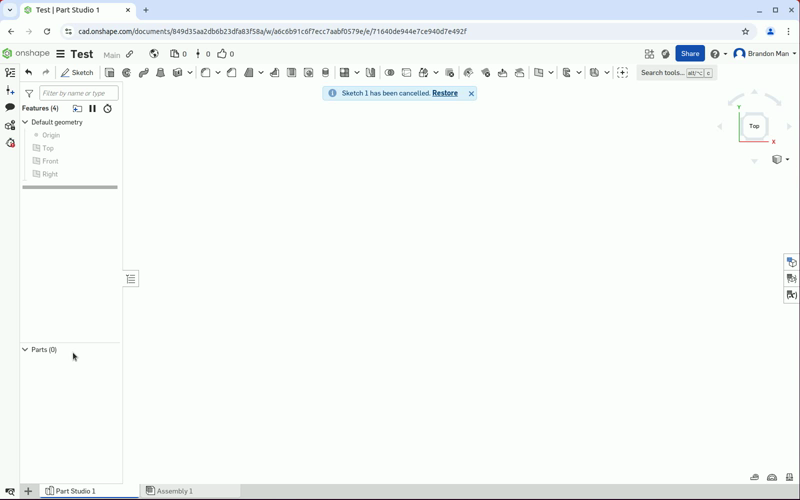
key(y)
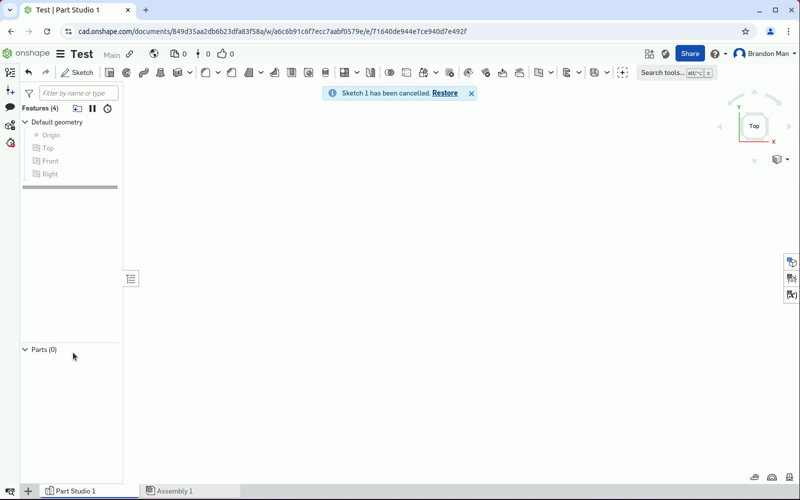
key(shift+p)
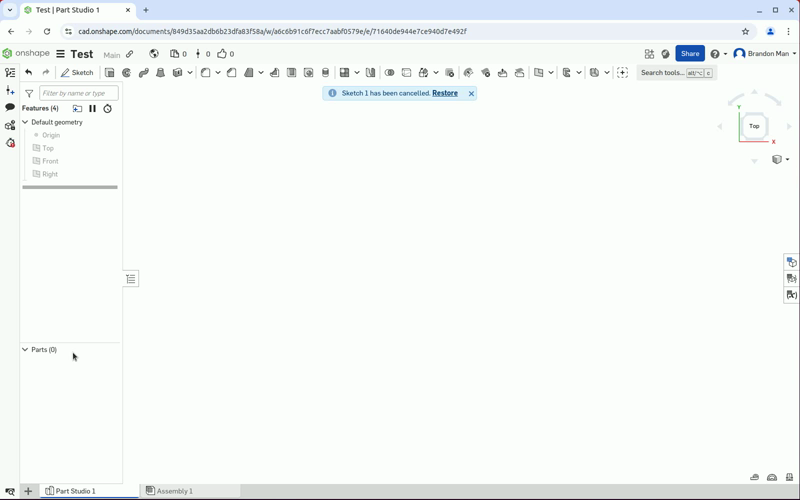
key(space)
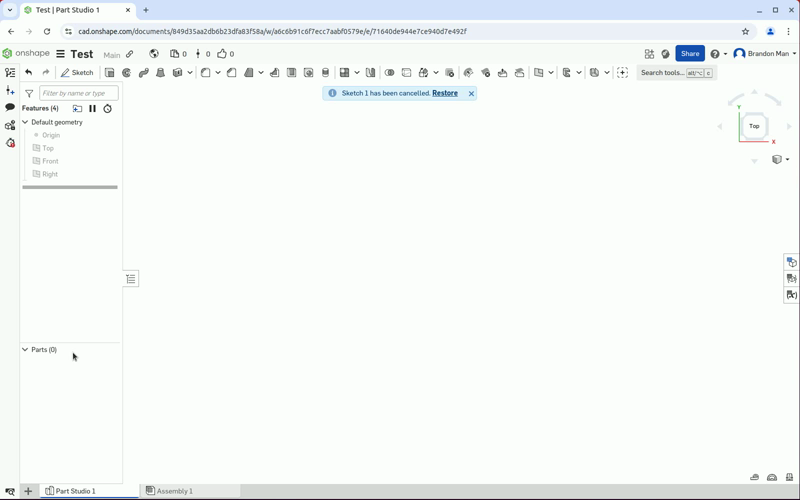
key_down(shift)
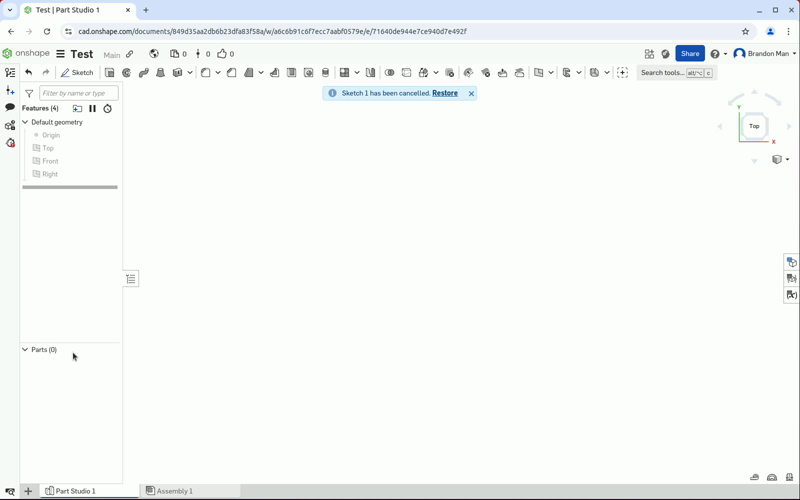
key(up)
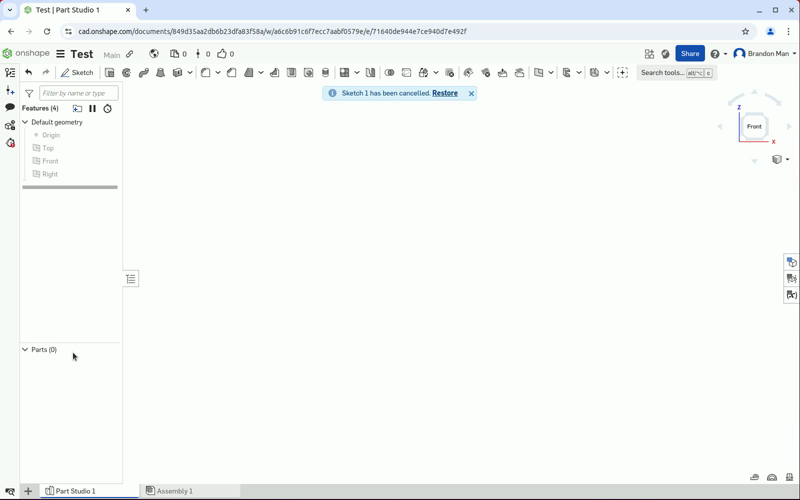
key_up(shift)
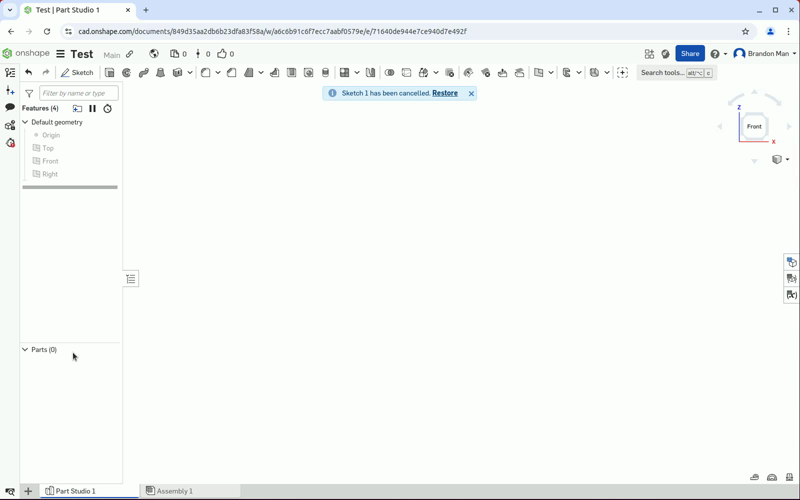
mouse_move(73, 352)
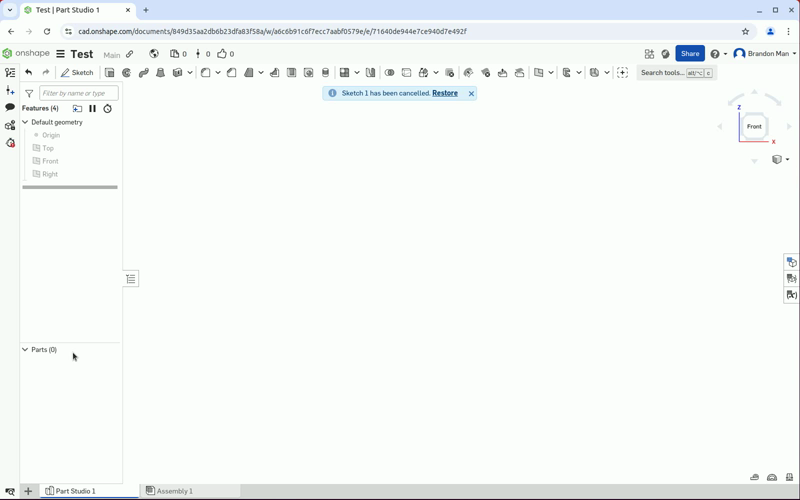
key(shift+y)
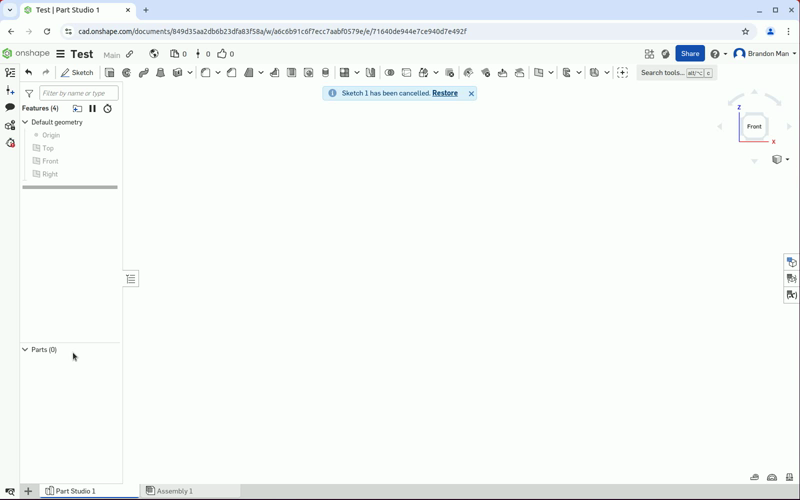
key(shift+s)
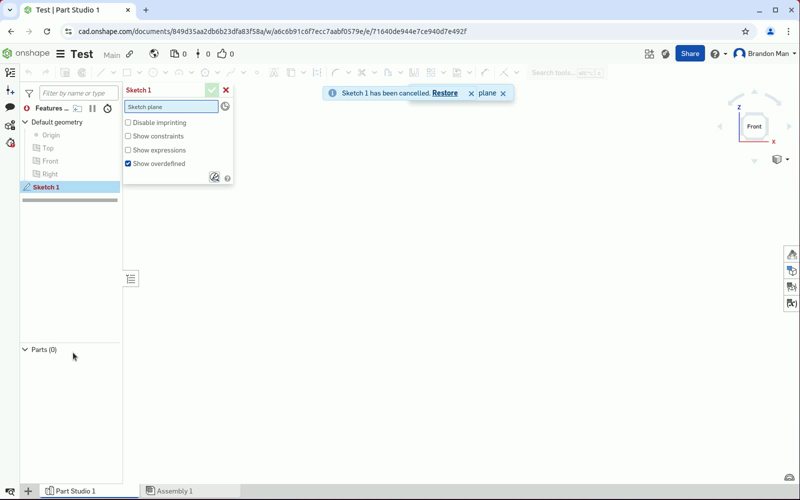
mouse_move(73, 163)
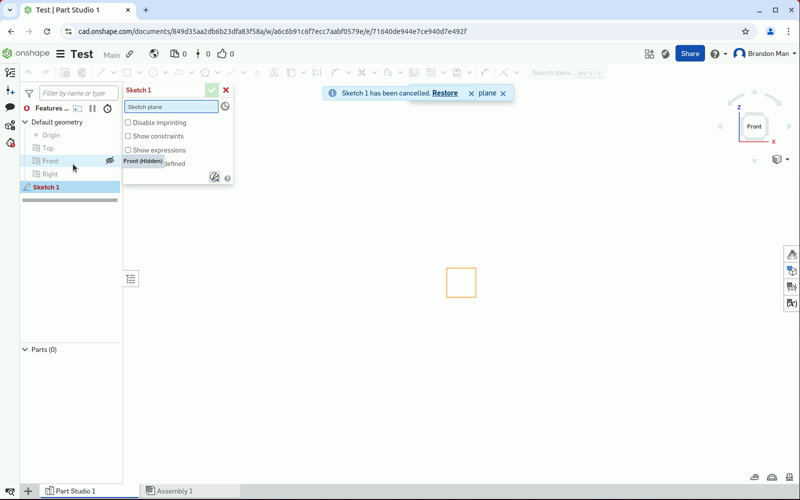
click(73, 163)
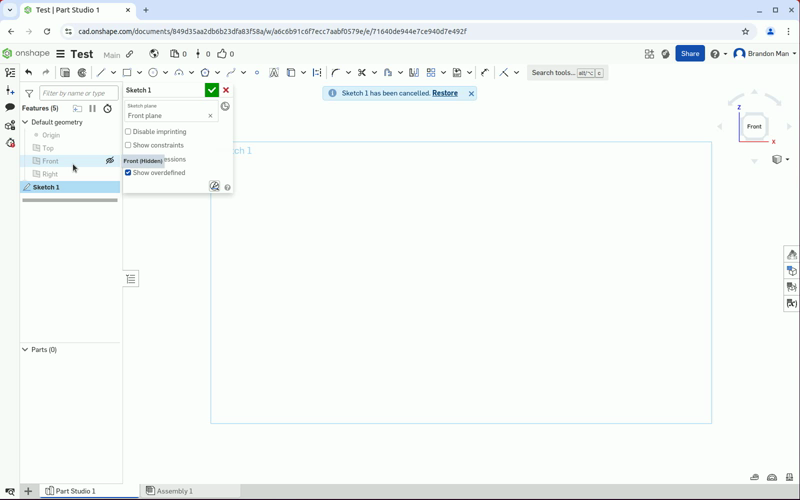
mouse_move(73, 352)
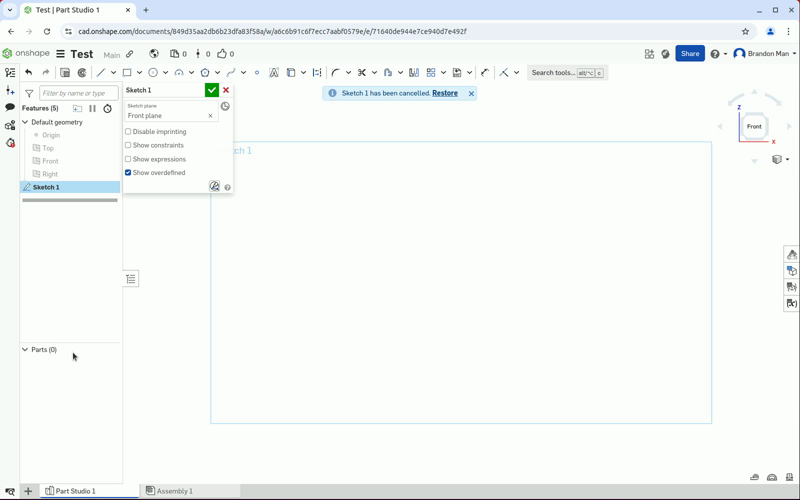
key(y)
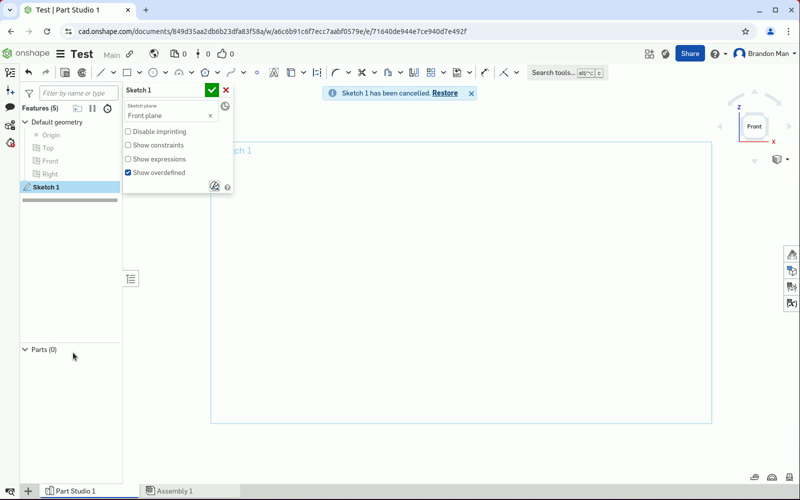
key(c)
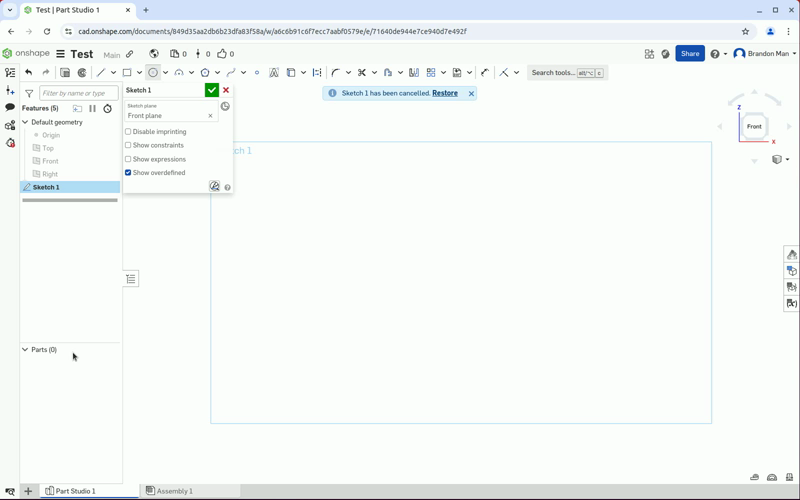
key_down(shift)
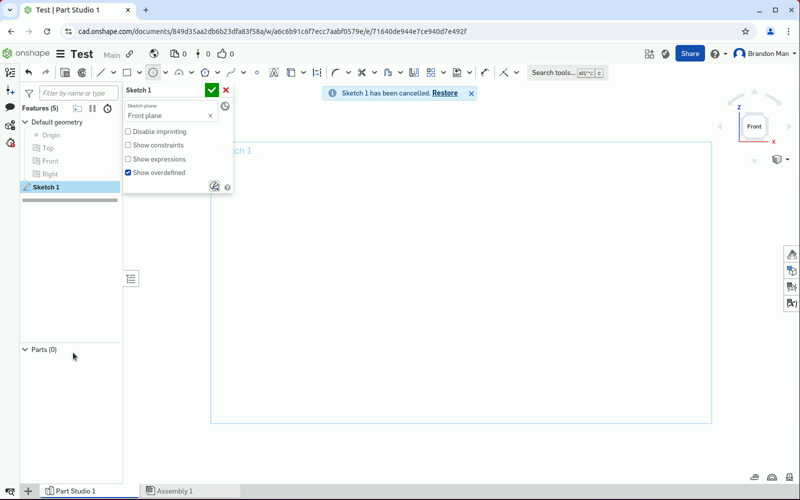
mouse_move(461, 282)
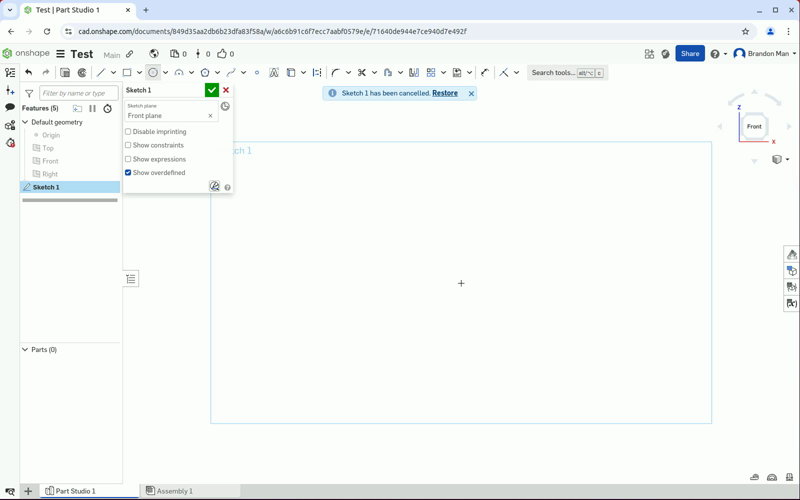
click(461, 282)
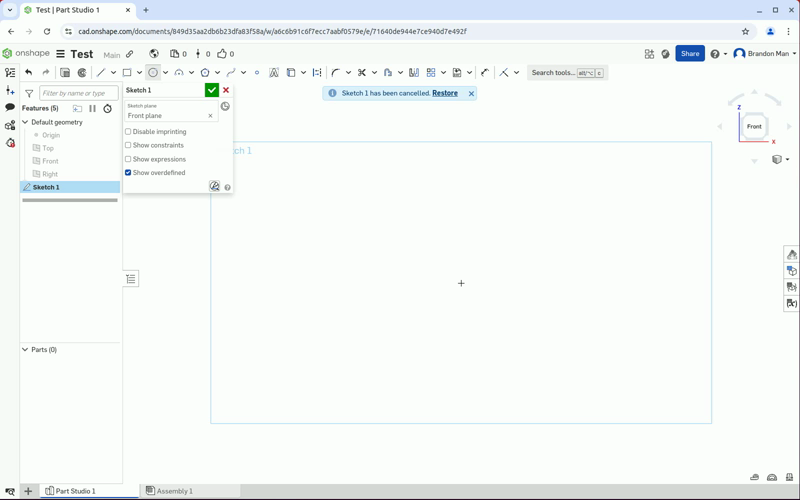
key_up(shift)
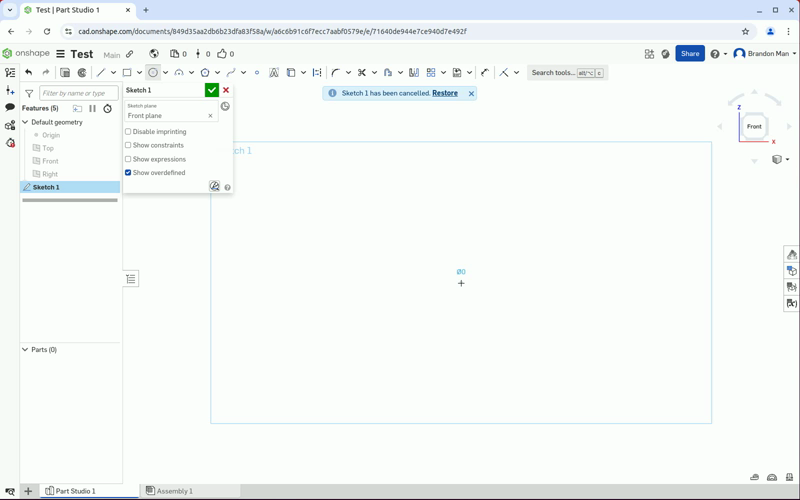
mouse_move(564, 282)
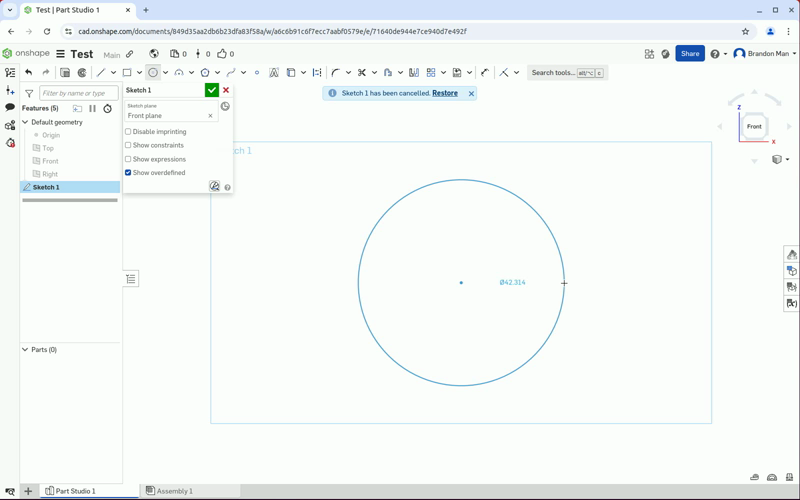
click(564, 282)
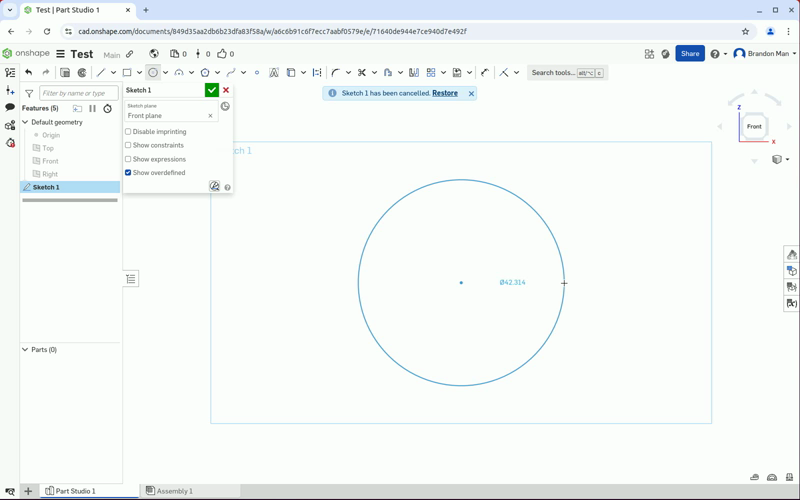
key(esc)
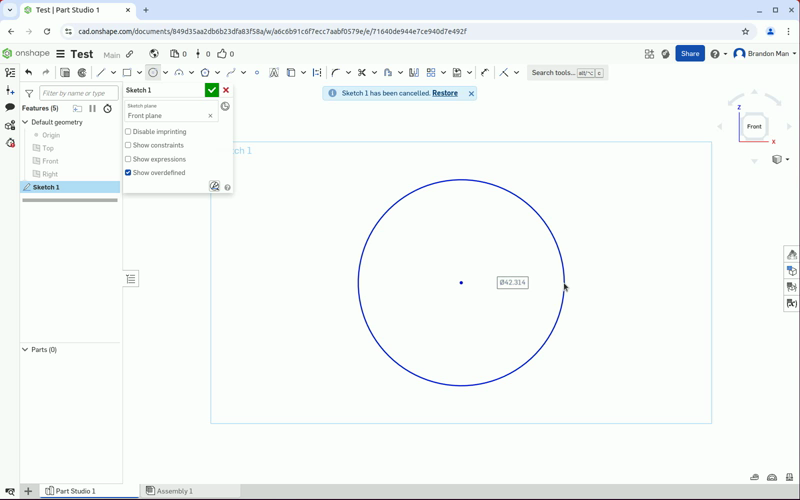
key(c)
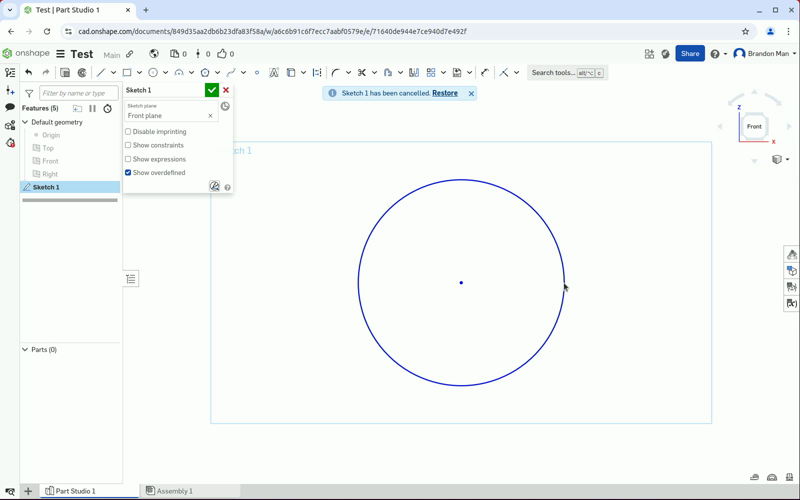
key_down(shift)
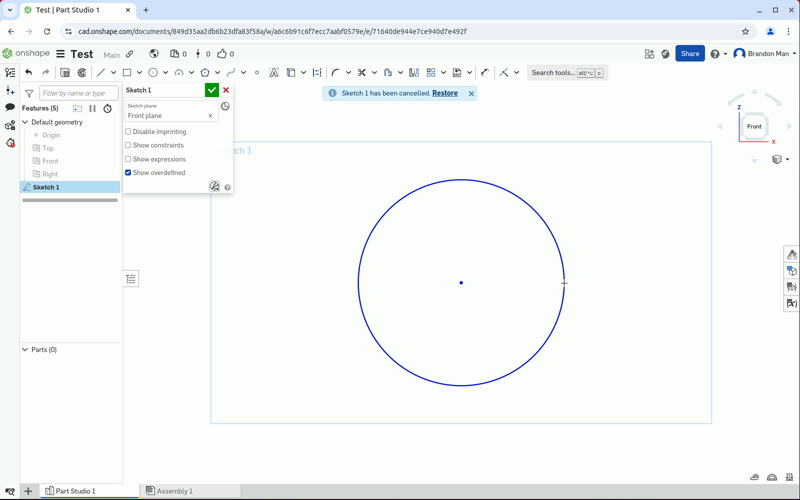
mouse_move(461, 282)
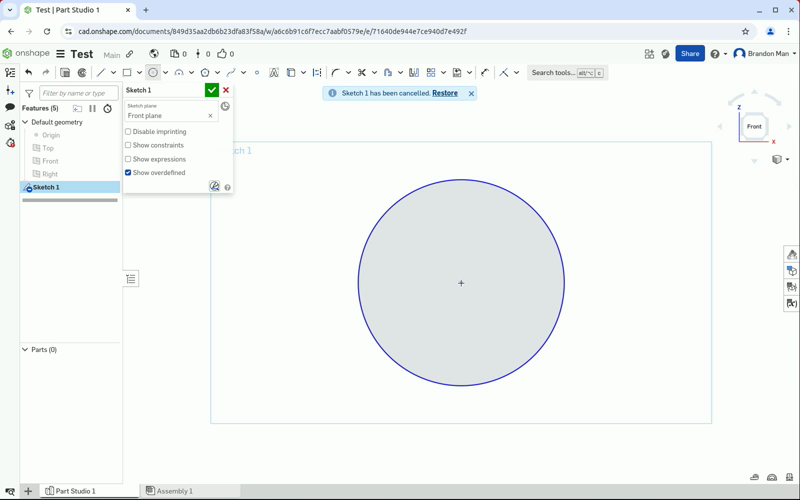
click(461, 282)
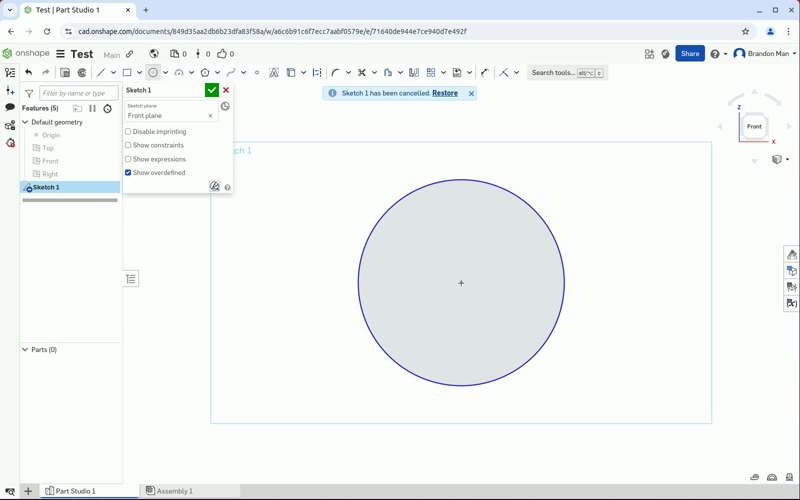
key_up(shift)
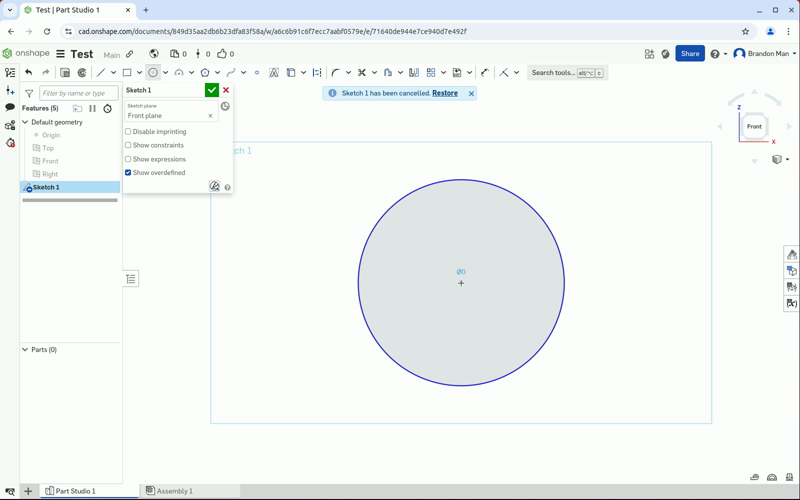
mouse_move(551, 282)
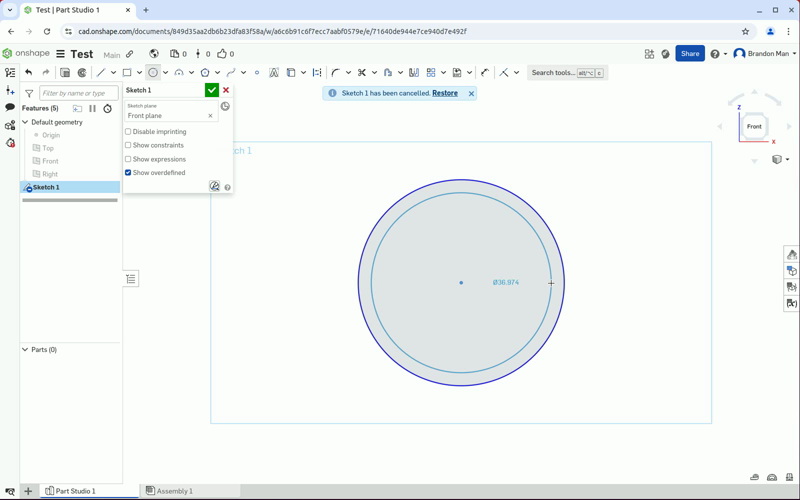
click(551, 282)
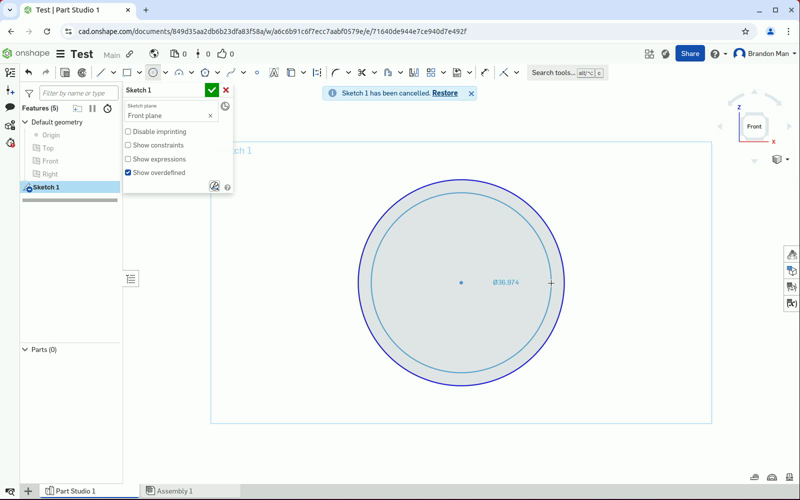
key(esc)
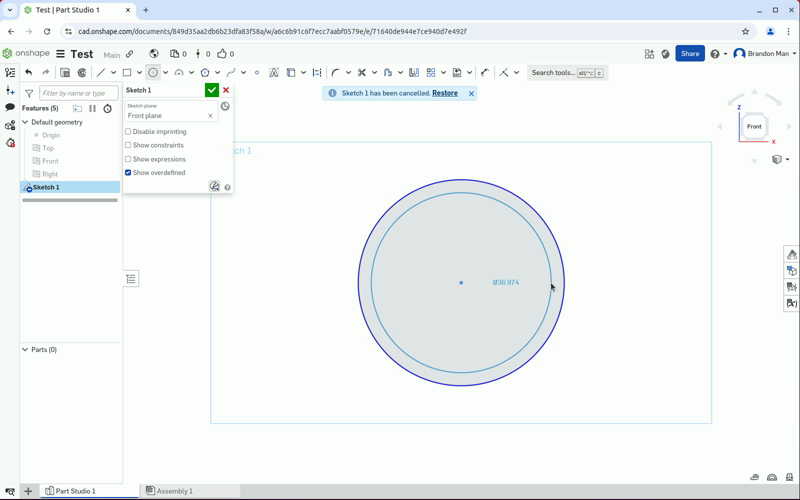
mouse_move(440, 189)
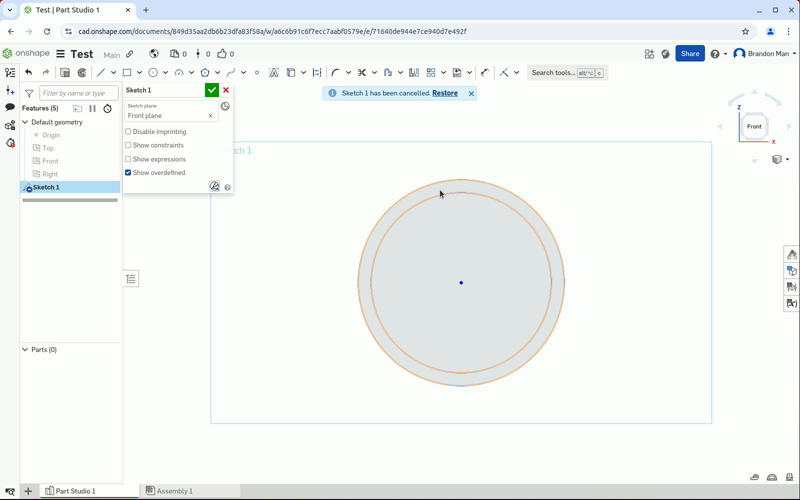
click(440, 189)
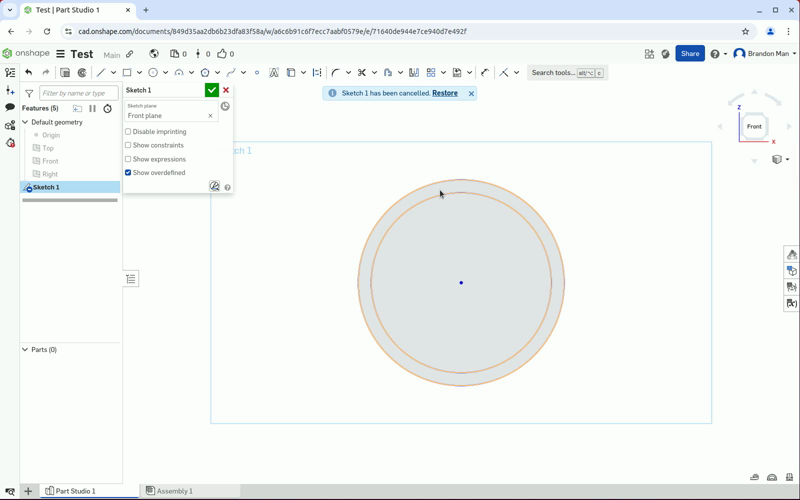
mouse_move(73, 352)
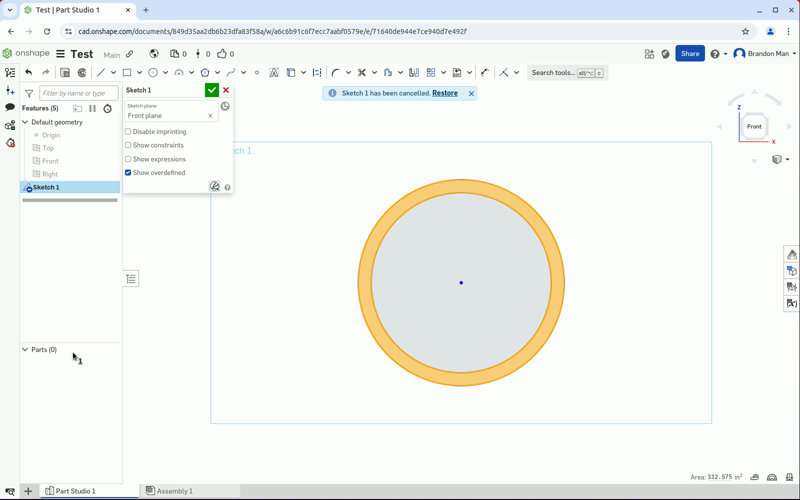
key(shift+y)
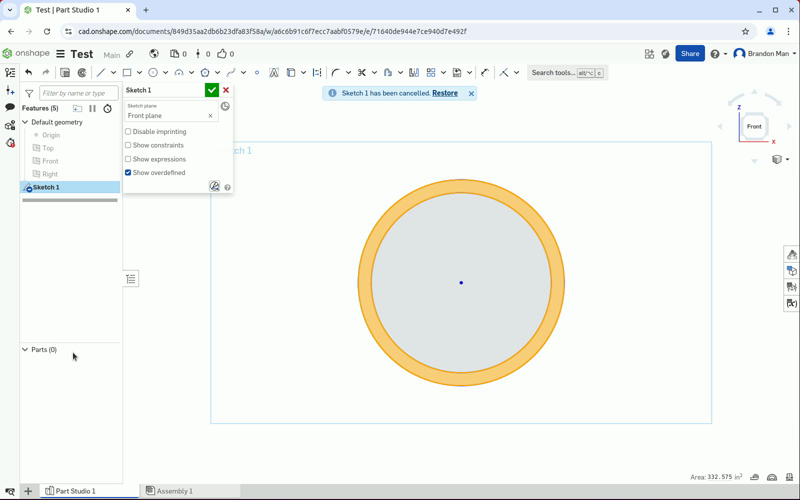
key(shift+e)
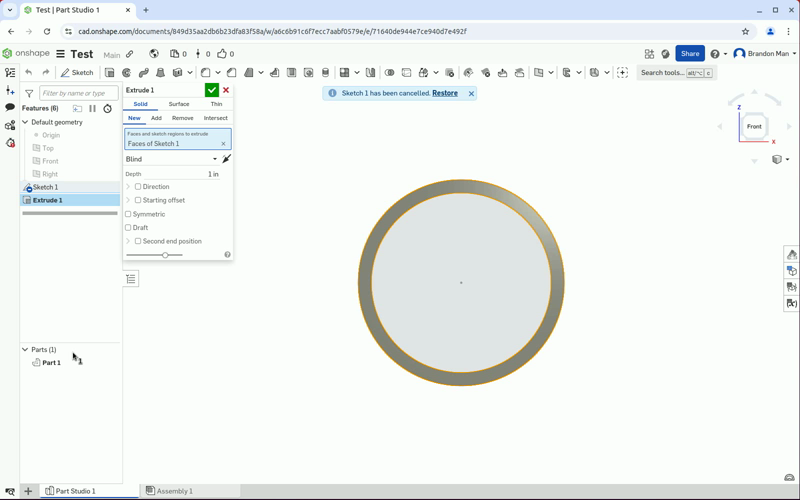
mouse_move(143, 106)
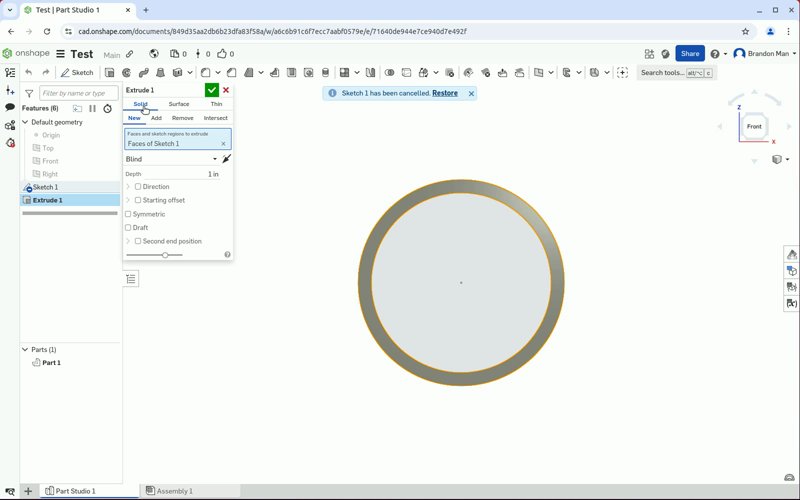
click(143, 106)
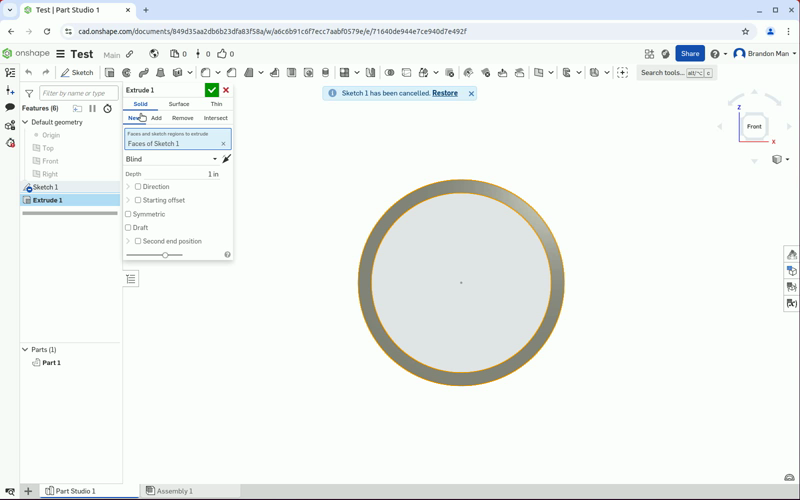
mouse_move(137, 120)
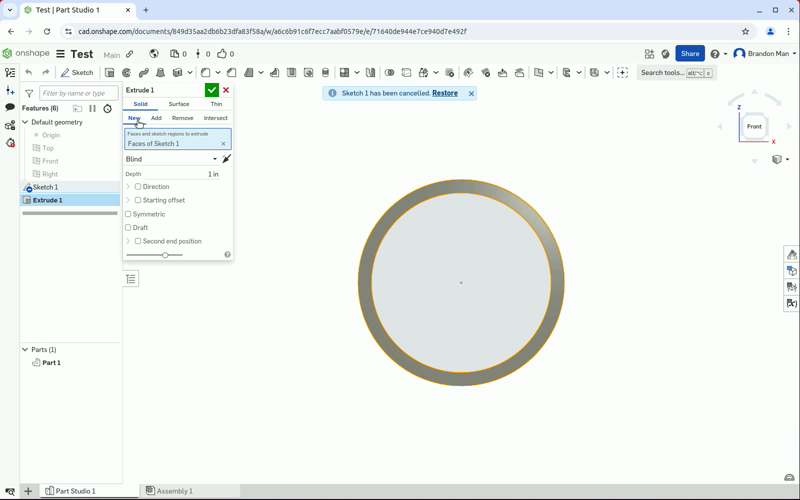
click(137, 120)
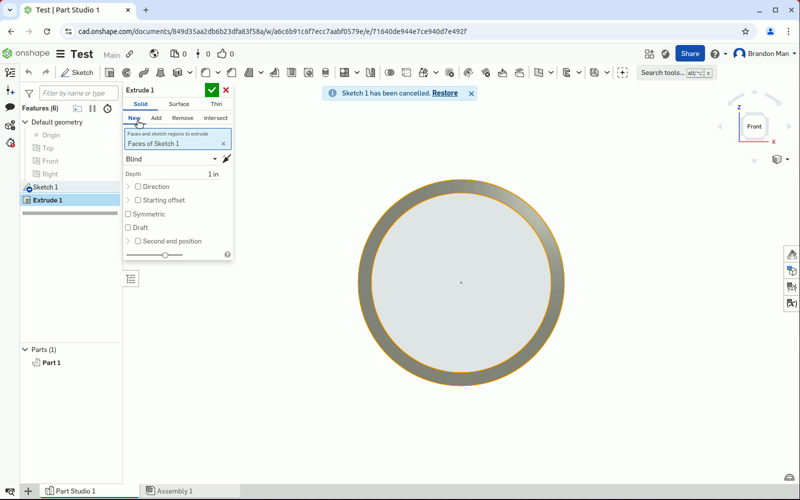
key(tab, 4)
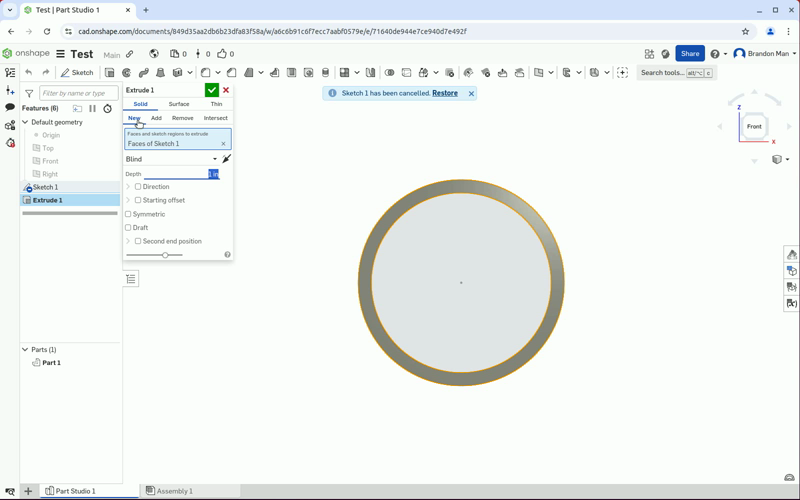
text(-11.073)
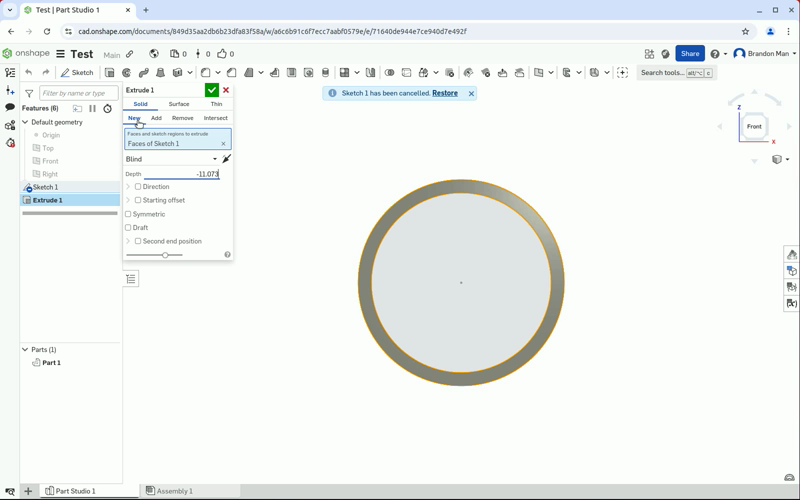
key(enter)
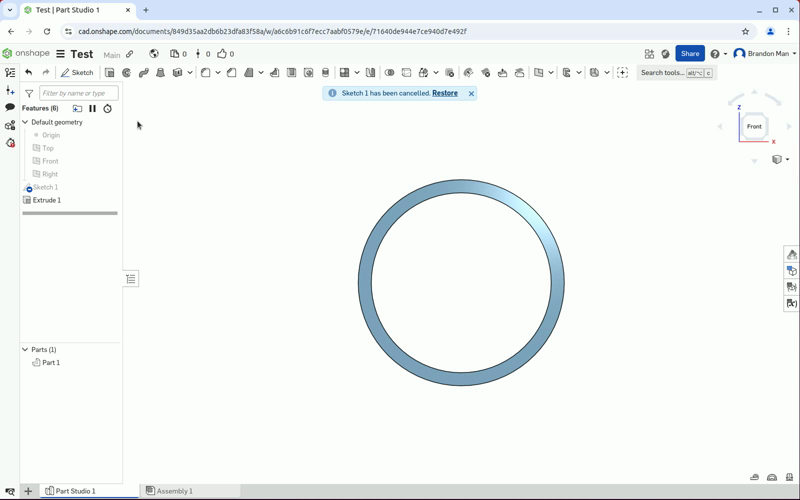
key(shift+h)
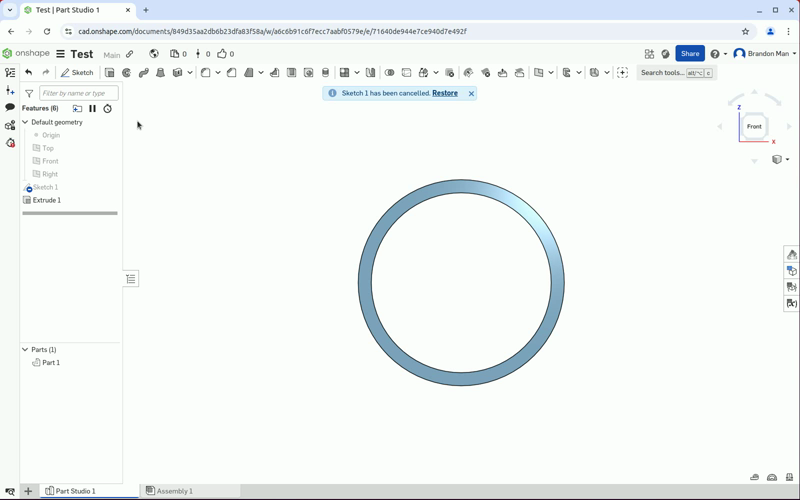
key(shift+h)
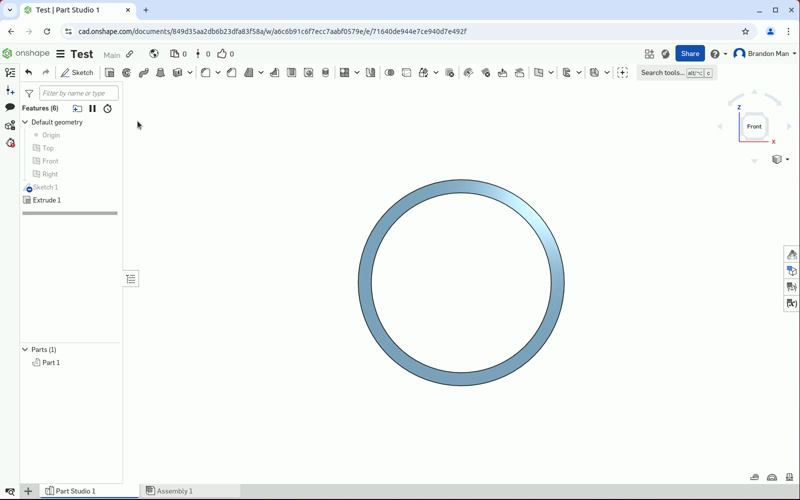
mouse_move(73, 189)
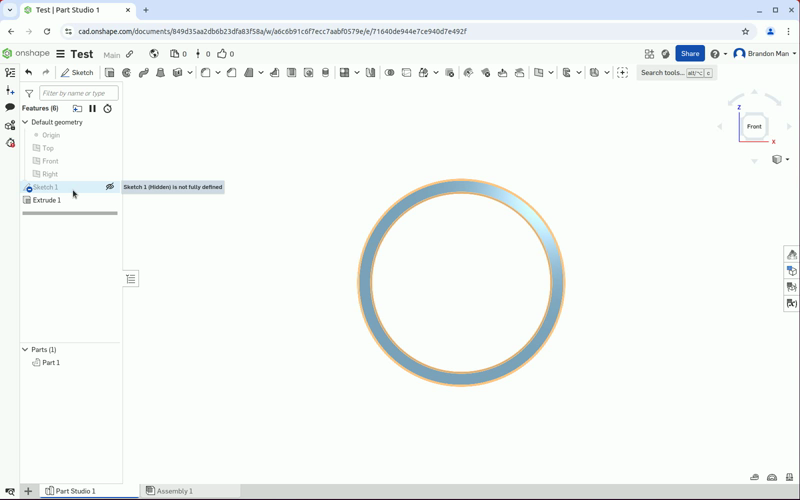
click(73, 189)
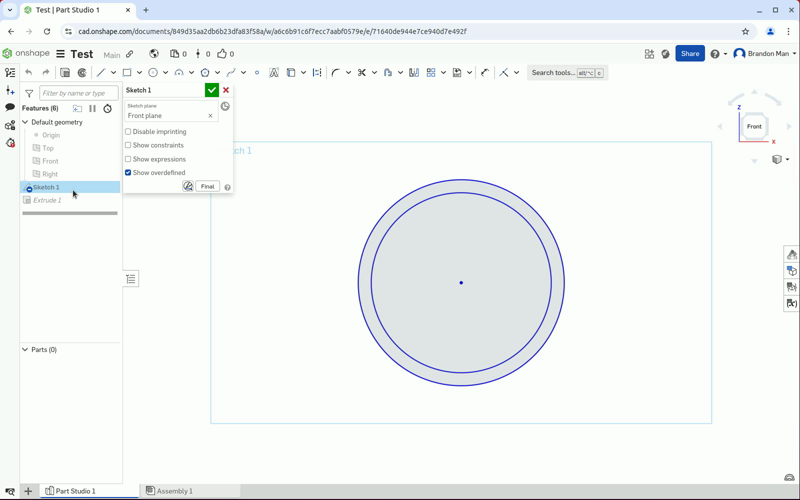
mouse_move(229, 92)
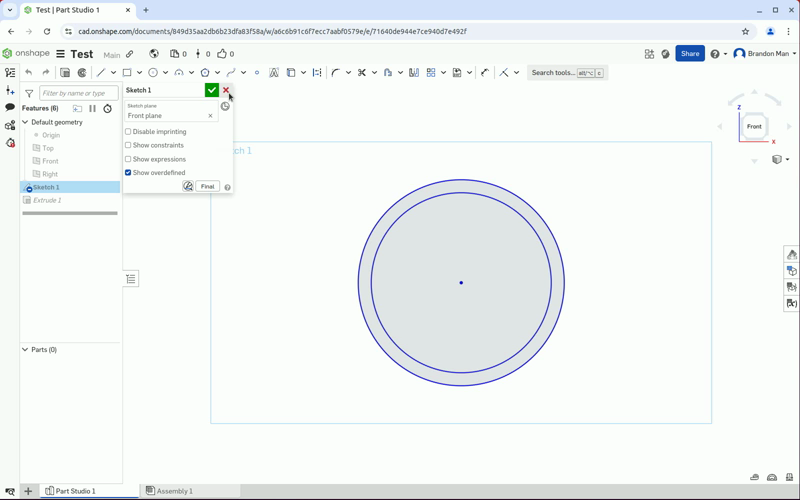
click(229, 92)
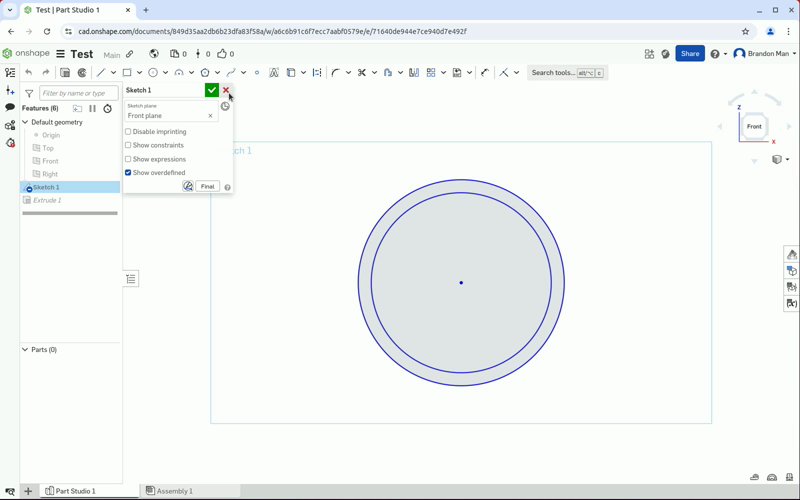
key(shift+s)
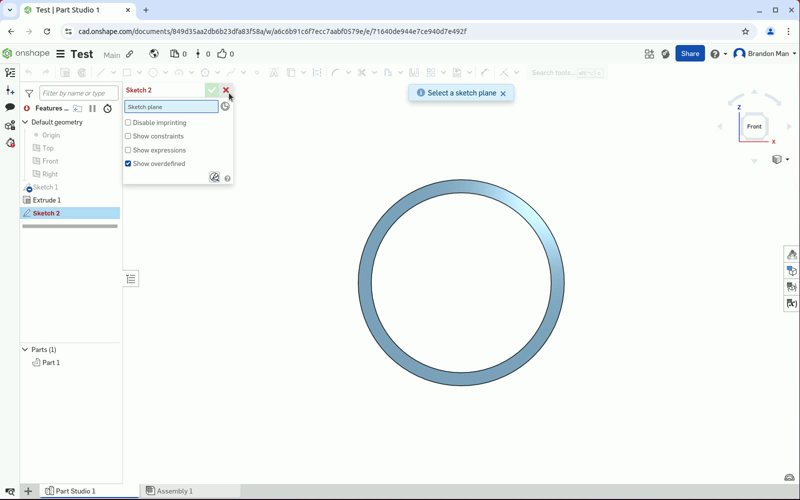
mouse_move(73, 163)
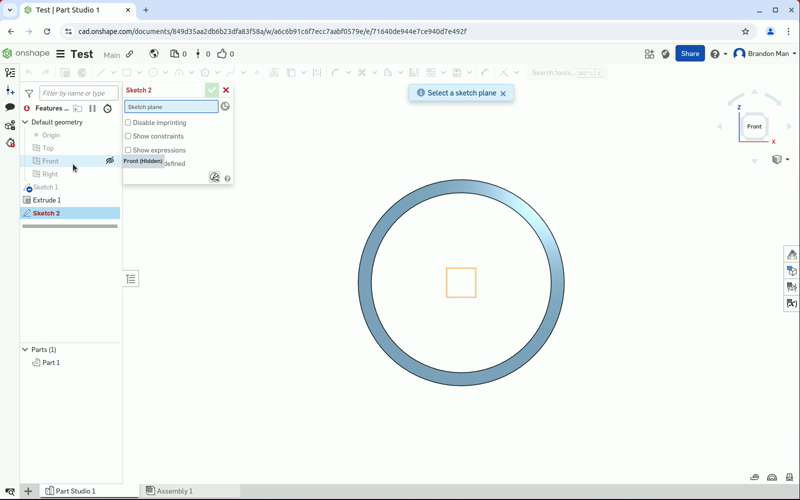
click(73, 163)
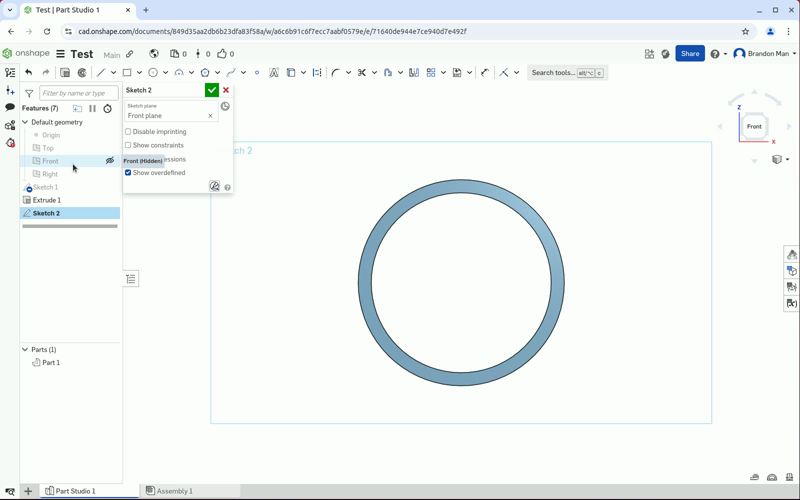
mouse_move(73, 352)
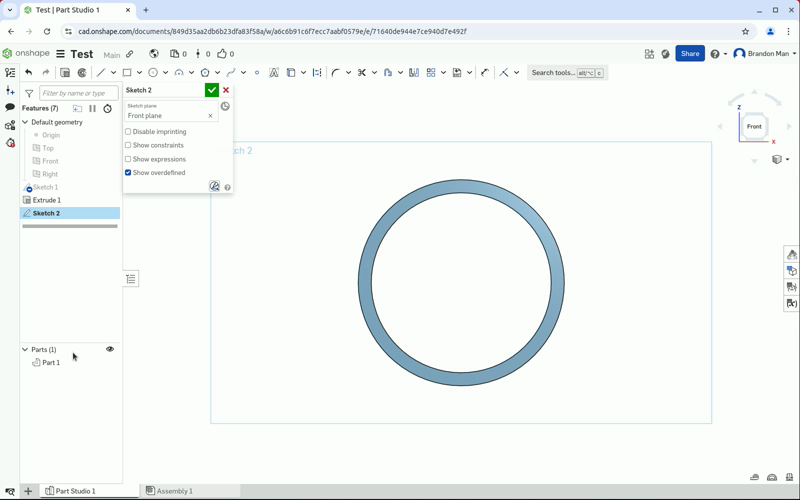
key(y)
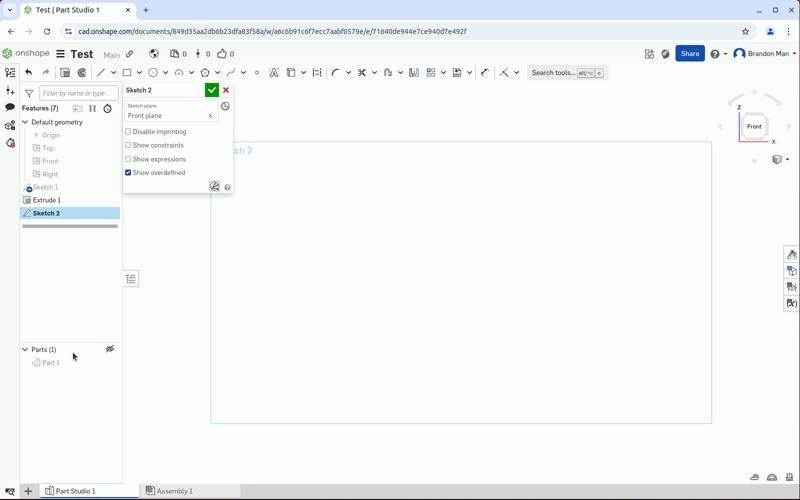
key(c)
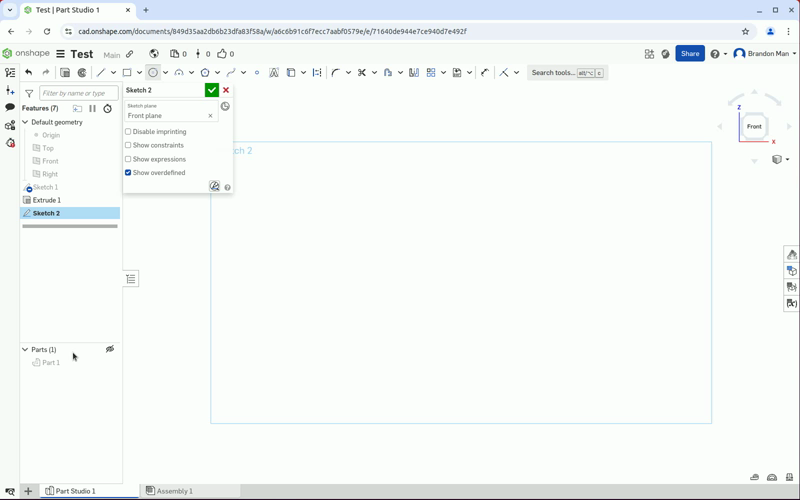
key_down(shift)
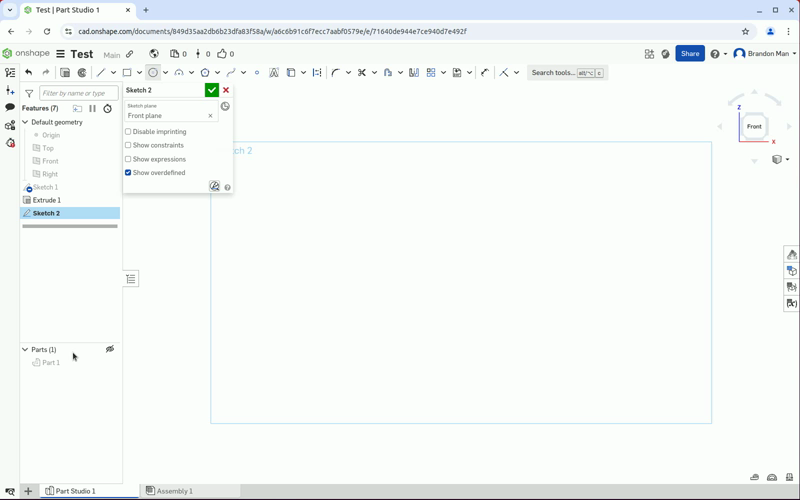
mouse_move(461, 282)
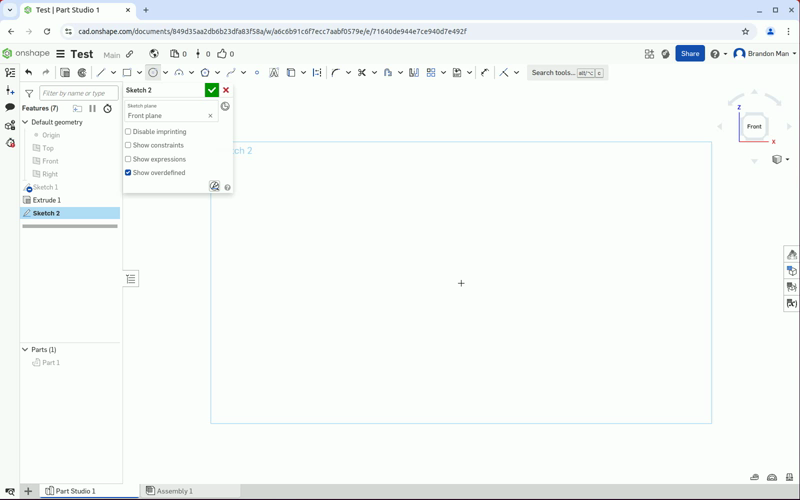
click(461, 282)
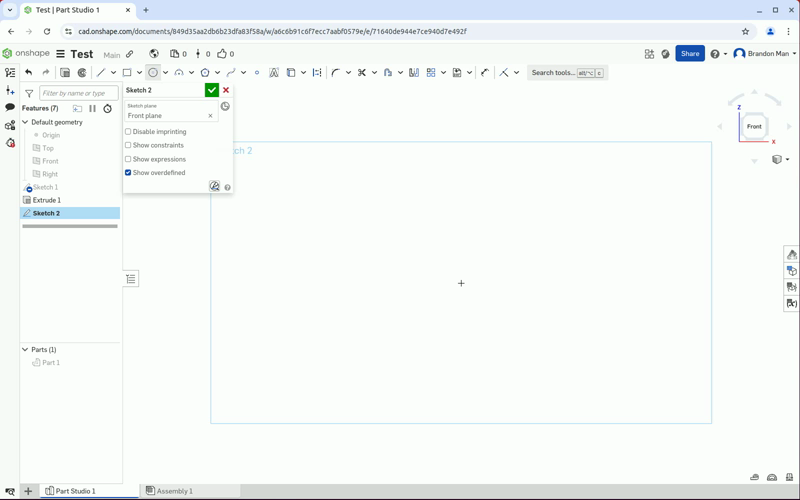
key_up(shift)
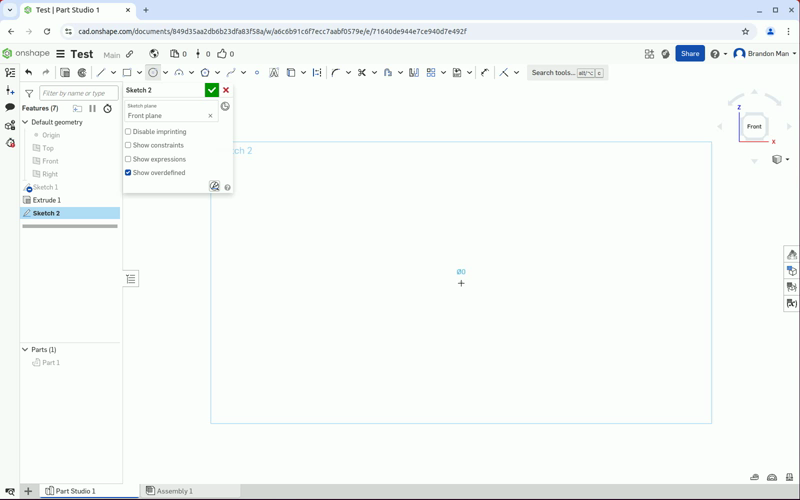
mouse_move(574, 282)
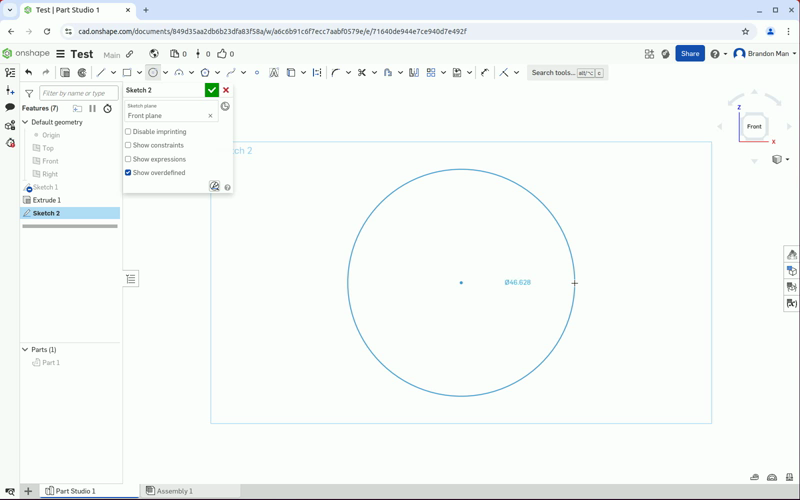
click(574, 282)
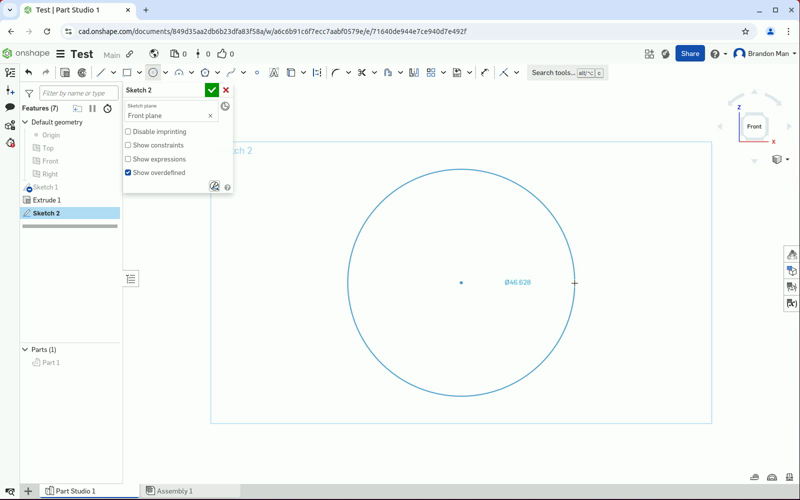
key(esc)
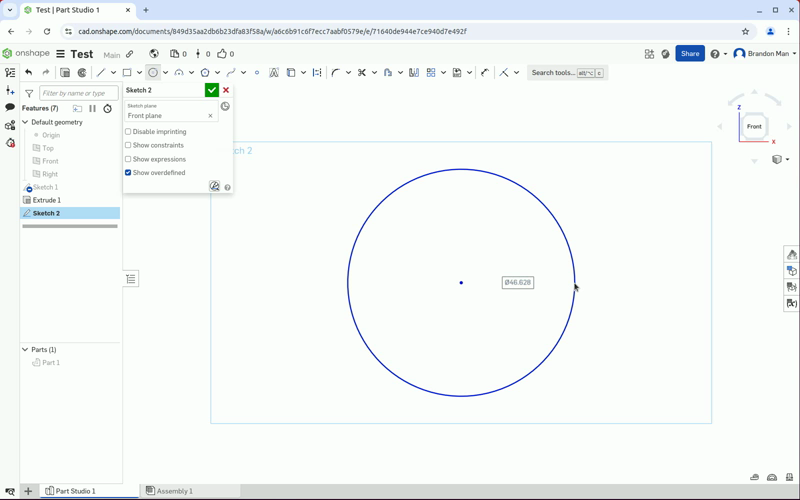
key(c)
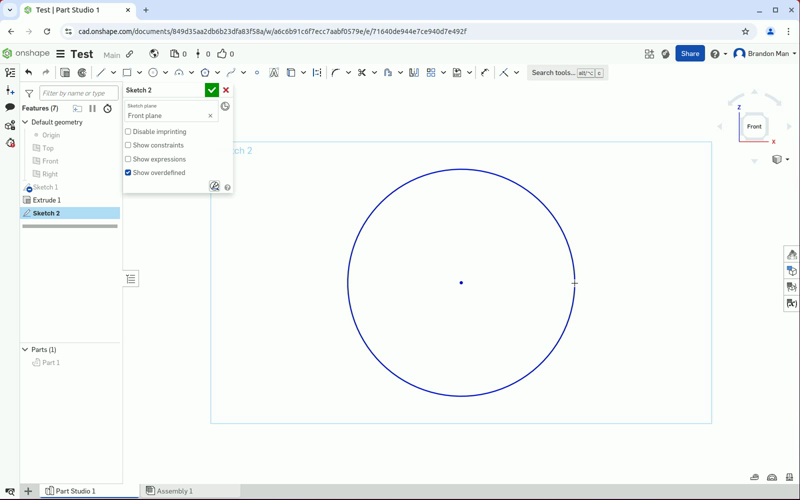
key_down(shift)
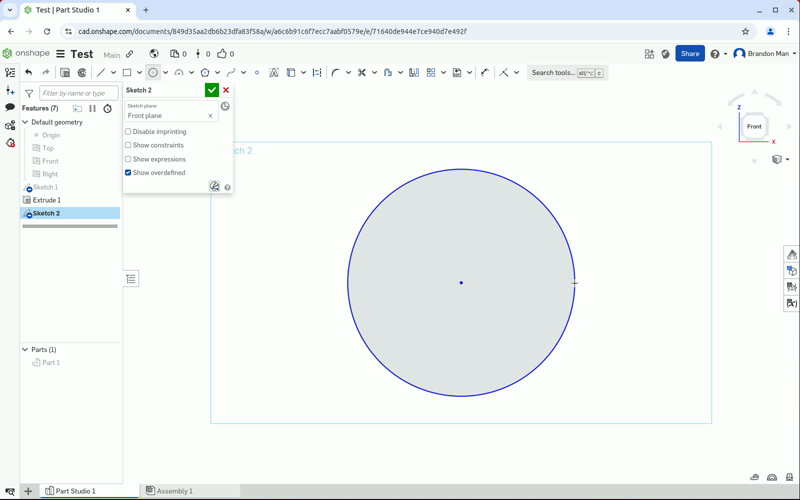
mouse_move(461, 282)
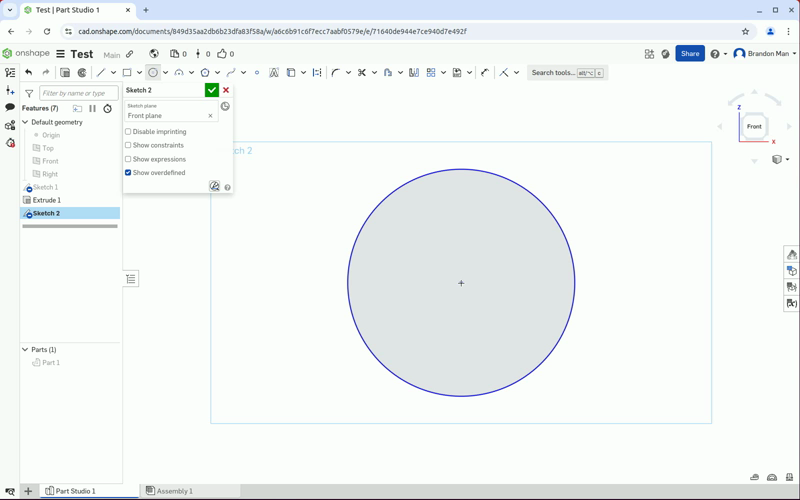
click(461, 282)
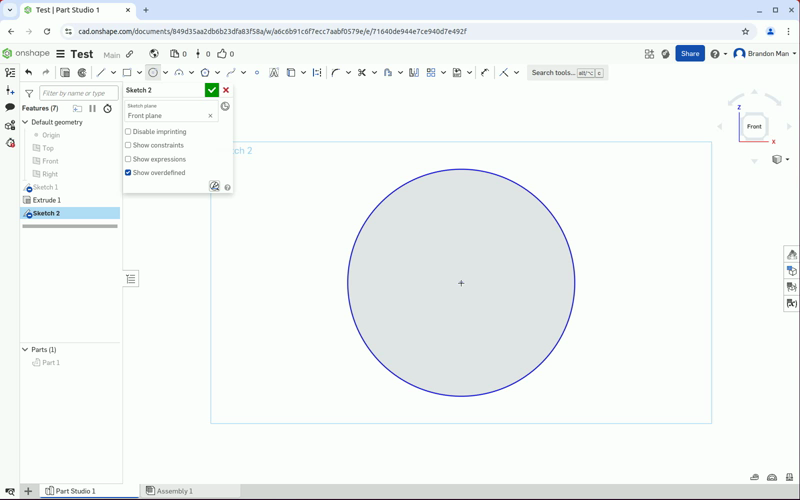
key_up(shift)
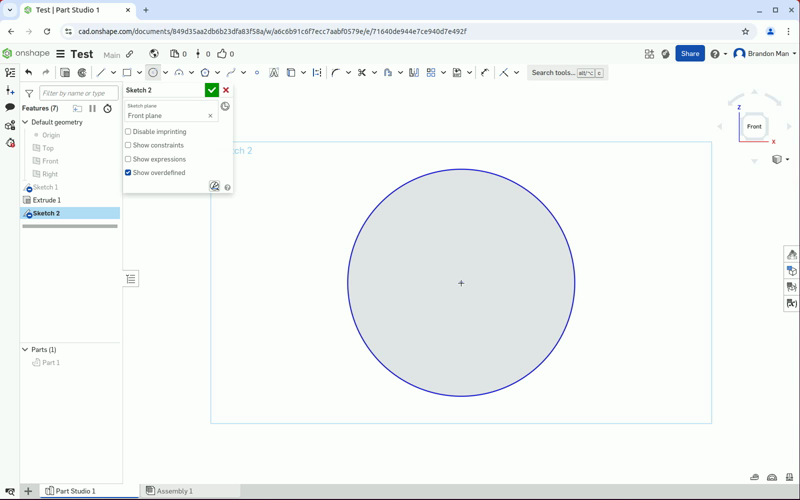
mouse_move(562, 282)
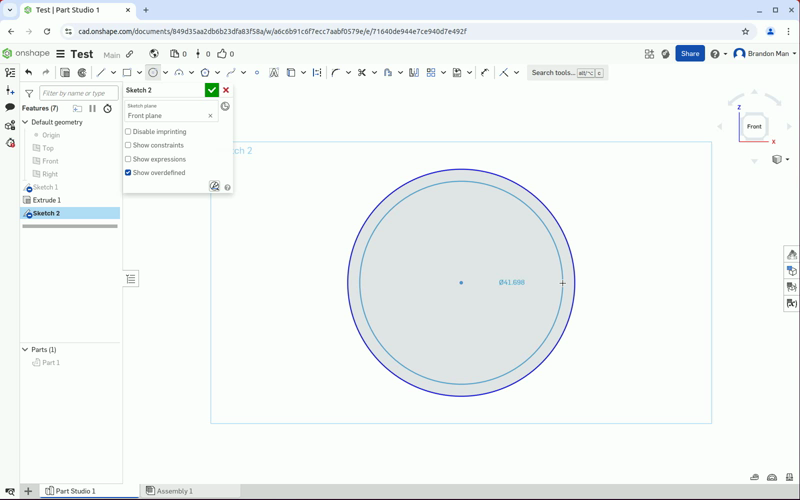
click(562, 282)
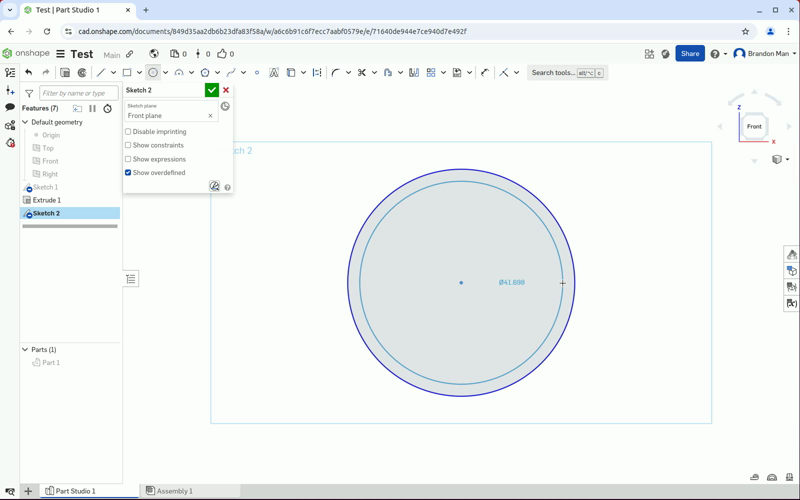
key(esc)
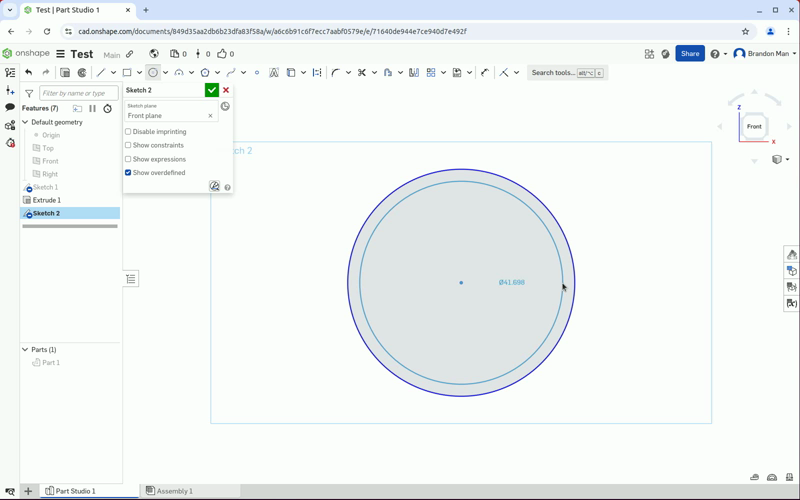
mouse_move(478, 176)
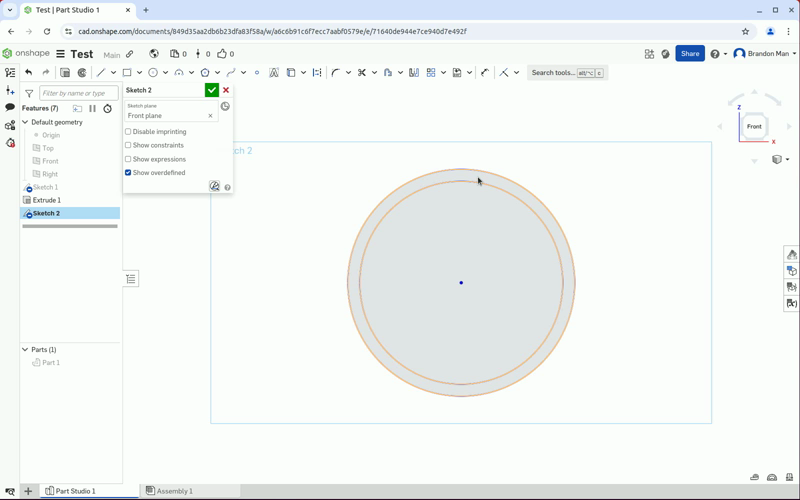
click(478, 176)
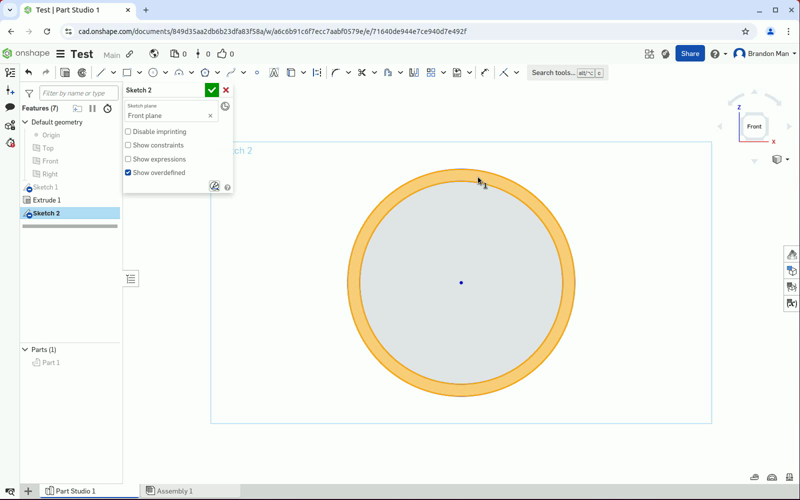
mouse_move(73, 352)
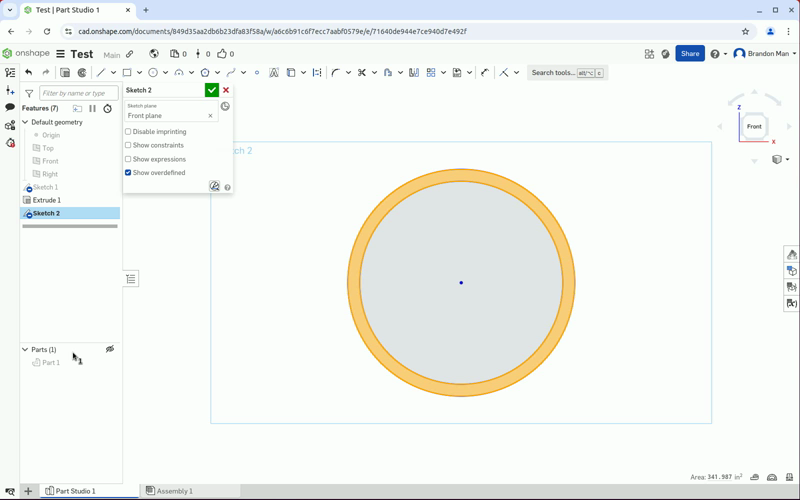
key(shift+y)
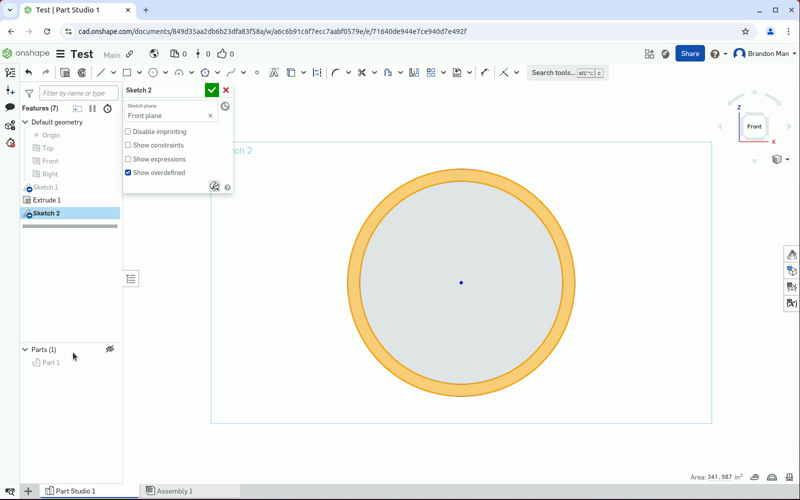
key(shift+e)
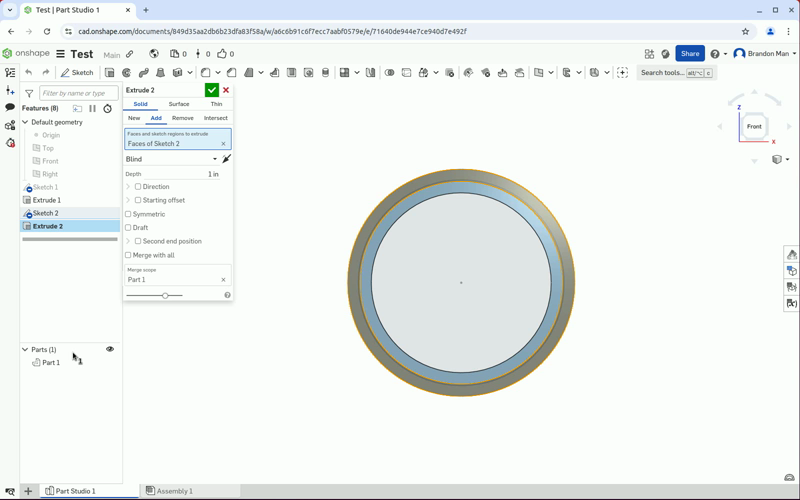
mouse_move(143, 106)
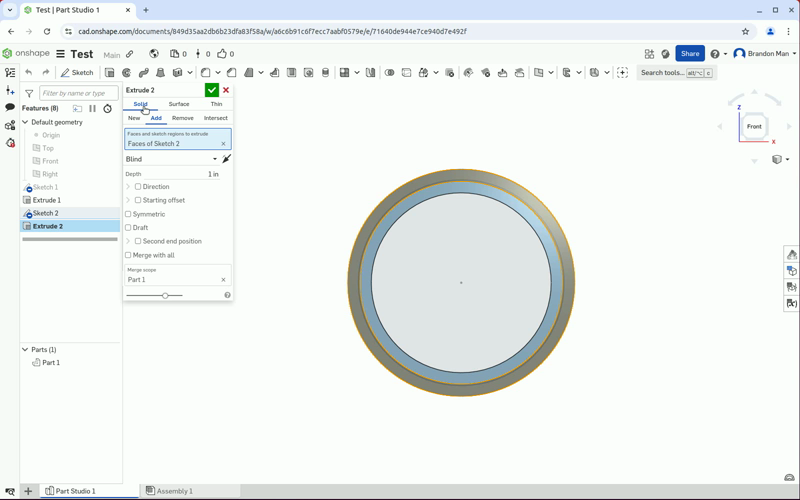
click(143, 106)
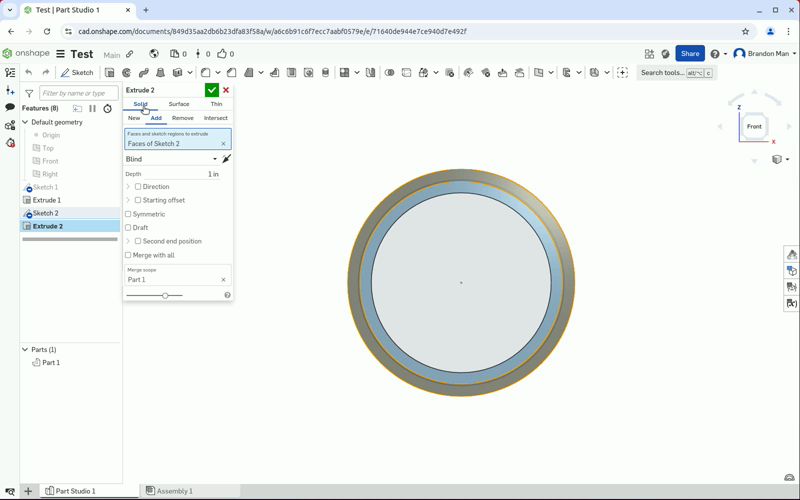
mouse_move(137, 120)
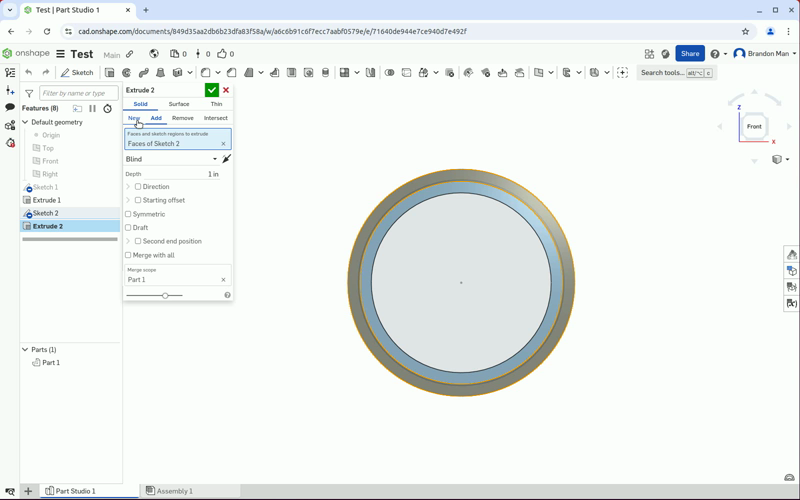
click(137, 120)
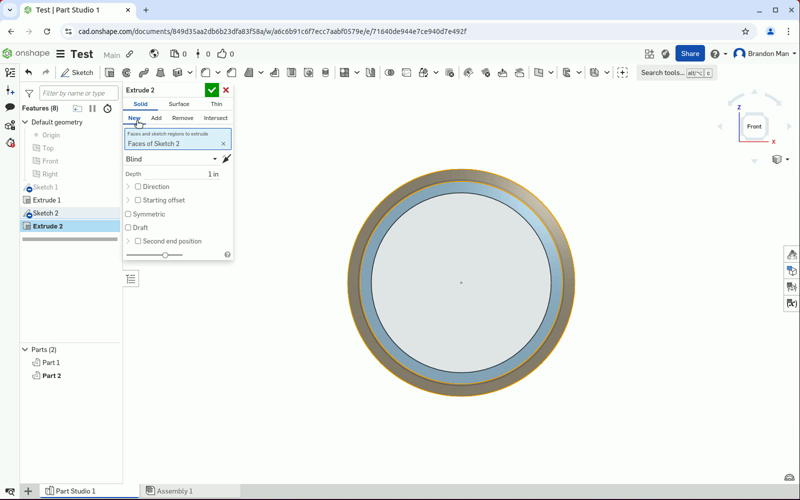
key(tab, 4)
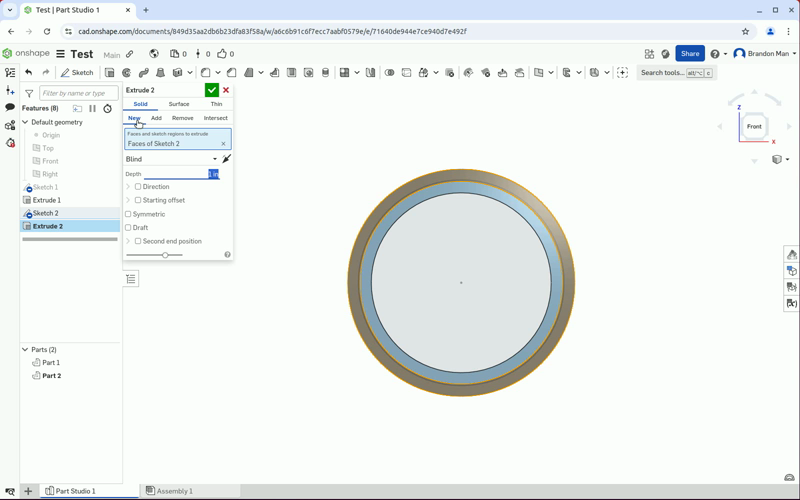
text(2.166)
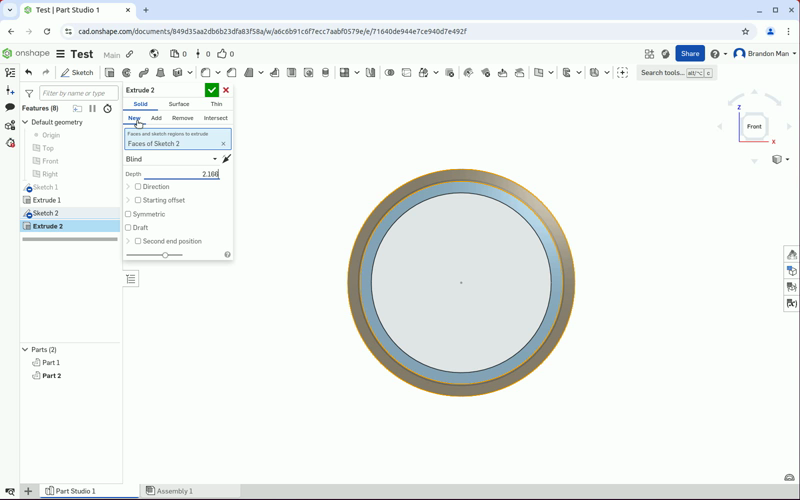
key(enter)
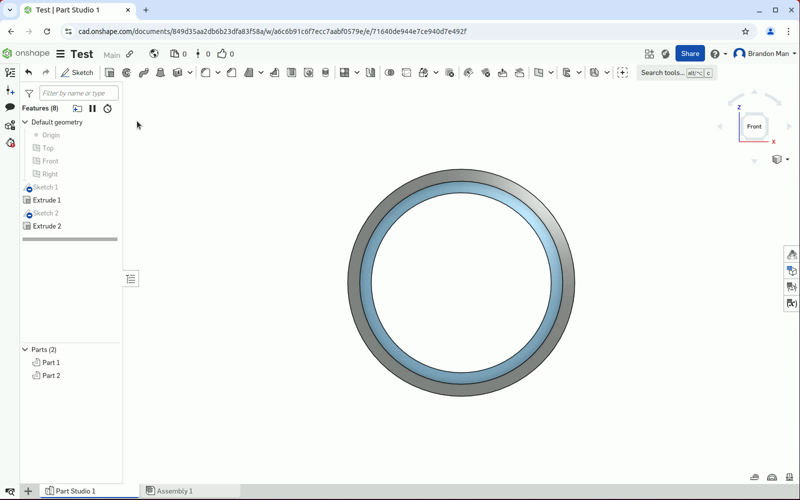
key(shift+h)
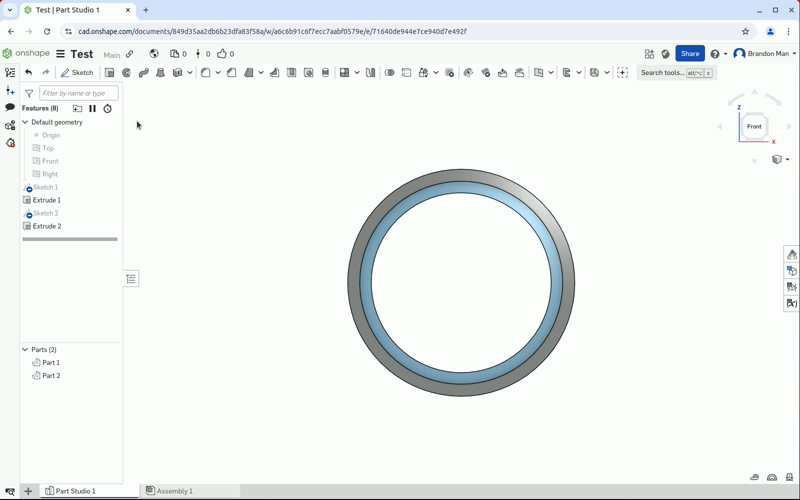
key(shift+h)
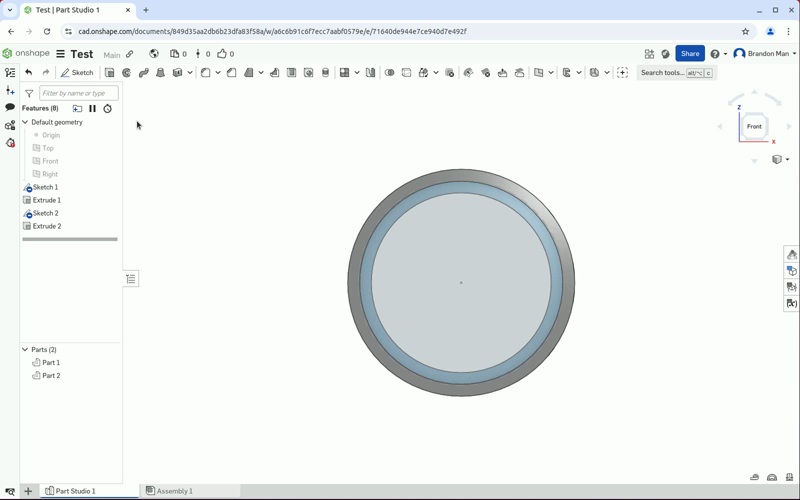
key(shift+7)
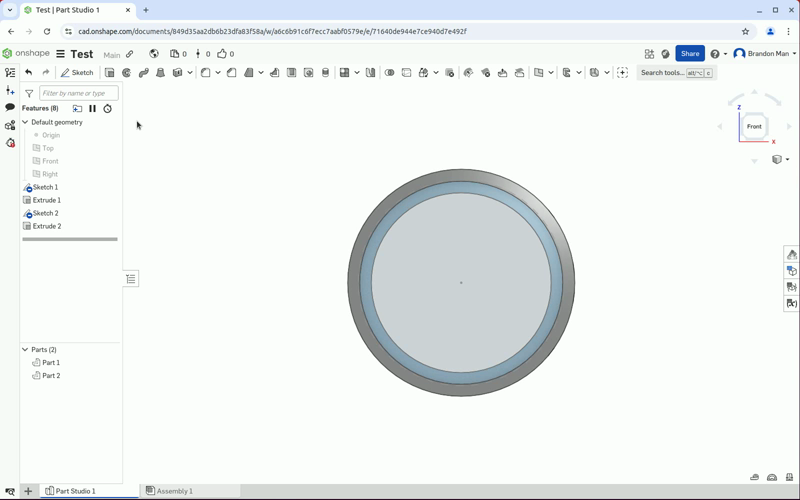
key(left, 2)
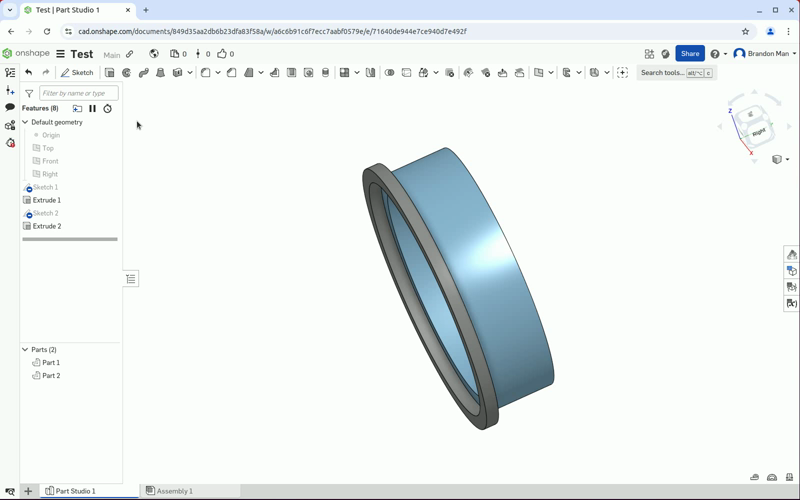
key(down, 2)
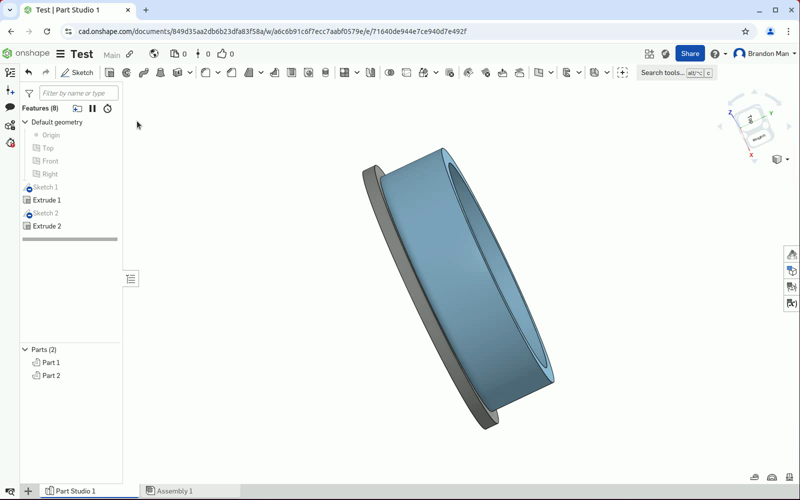
key(up, 2)
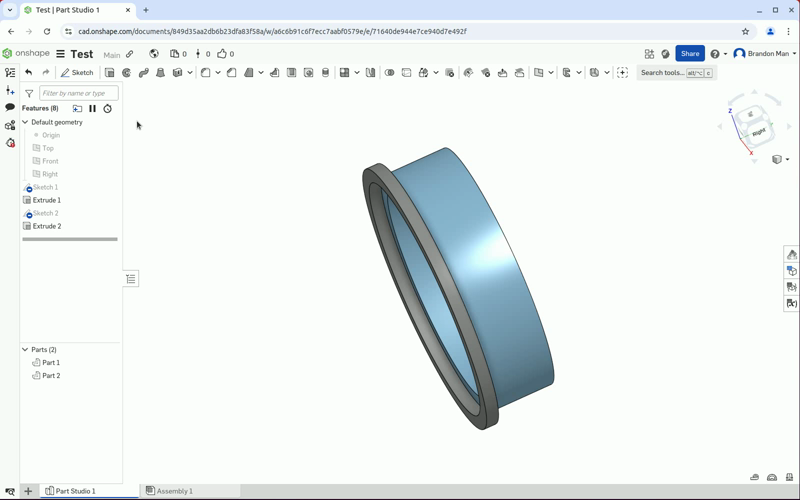
key(right, 2)
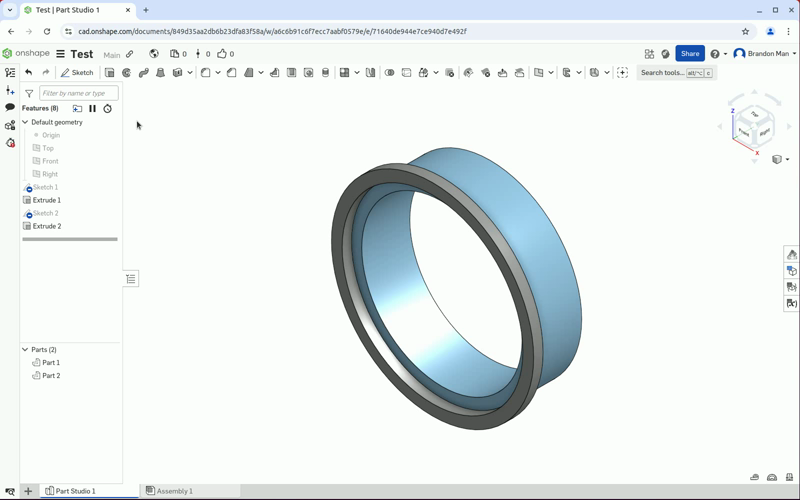
mouse_move(73, 189)
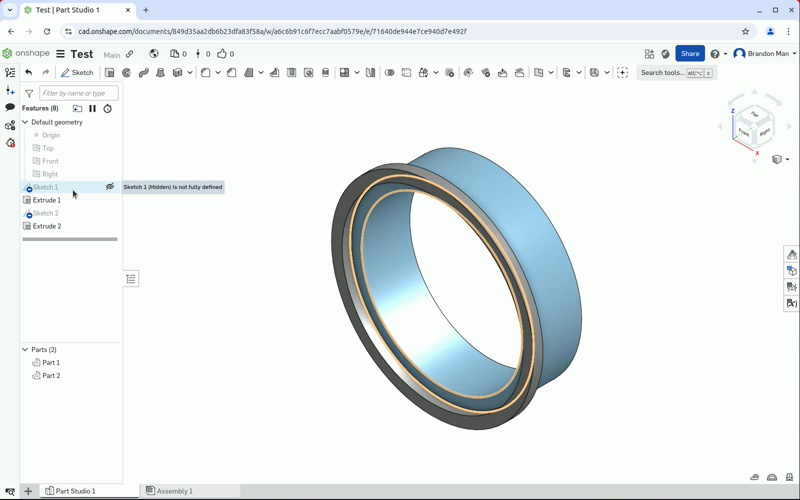
click(73, 189)